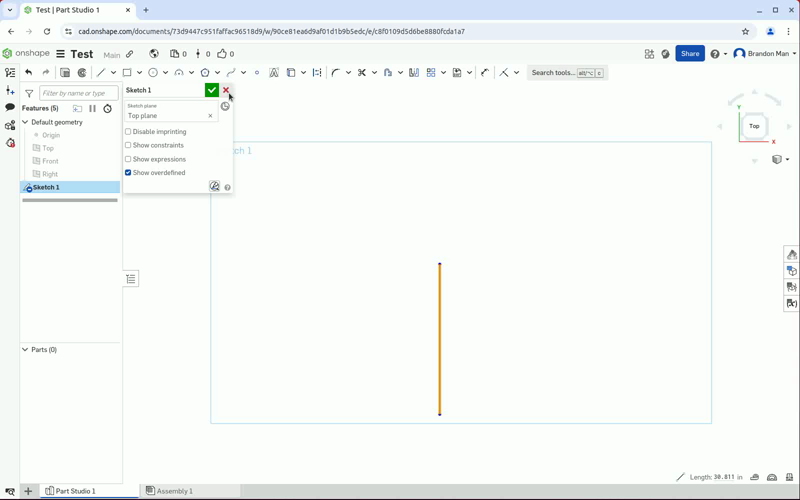
key(shift+h)
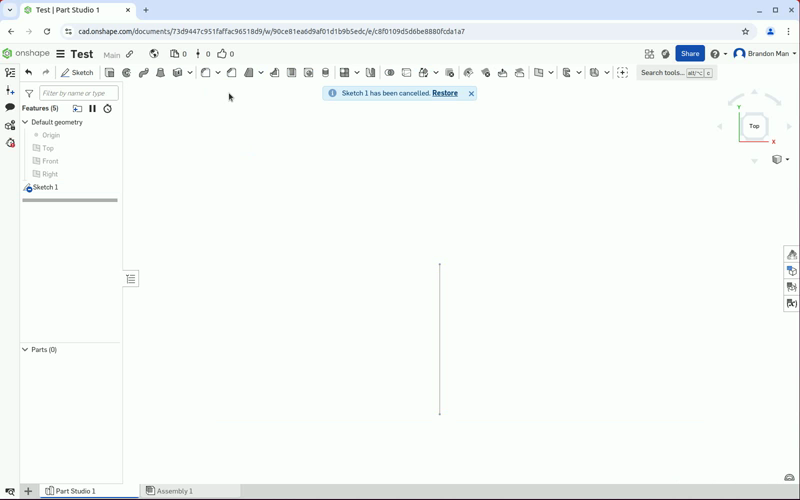
mouse_move(73, 352)
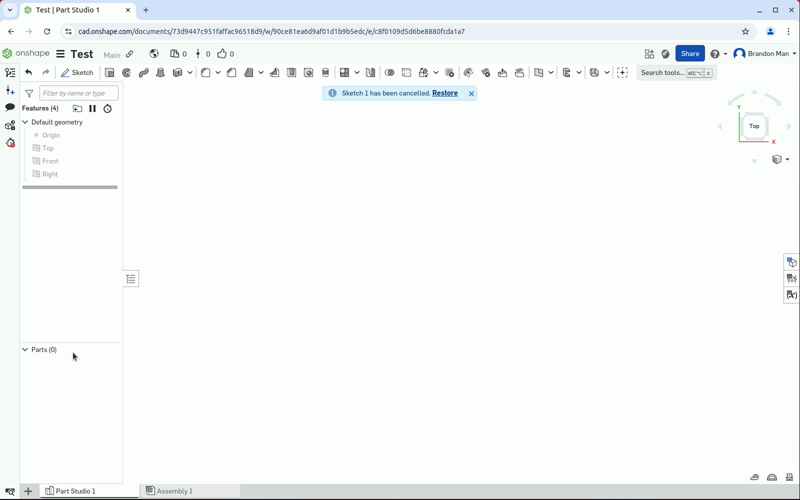
key(y)
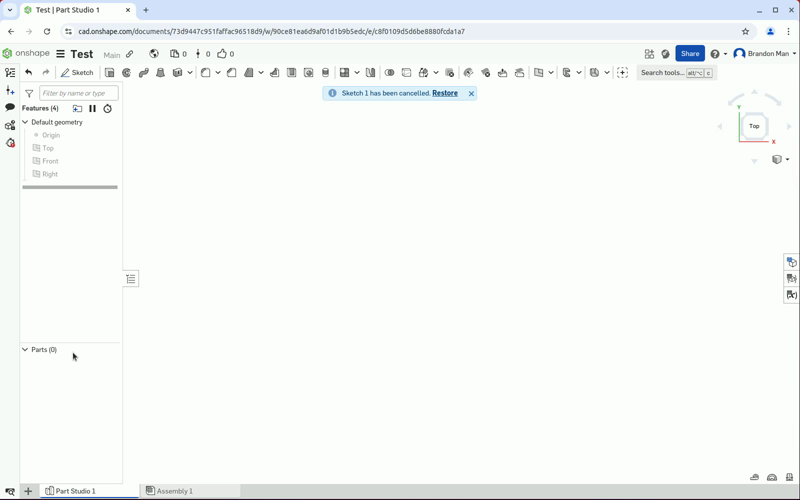
key(shift+p)
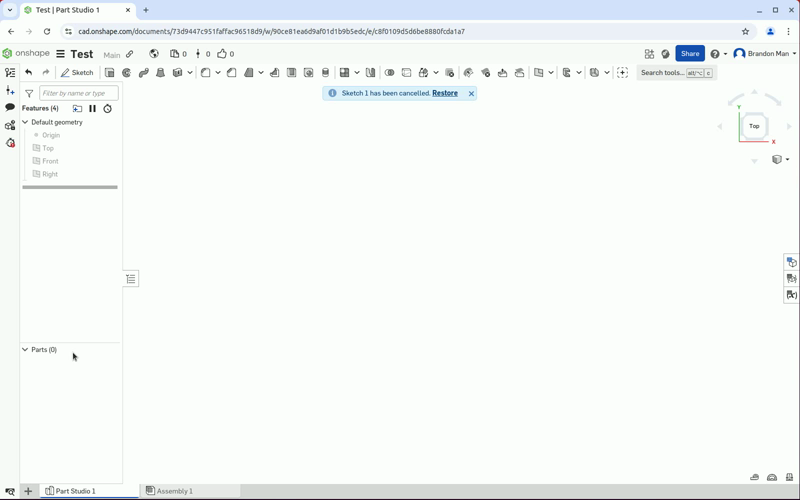
key(space)
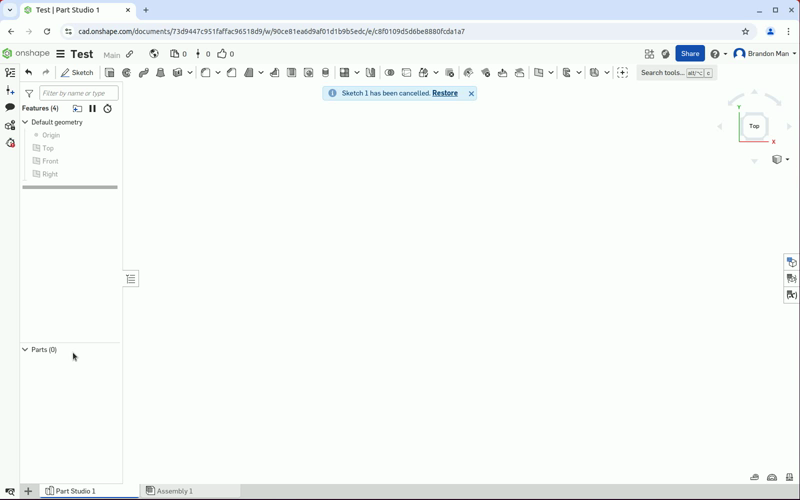
key_down(shift)
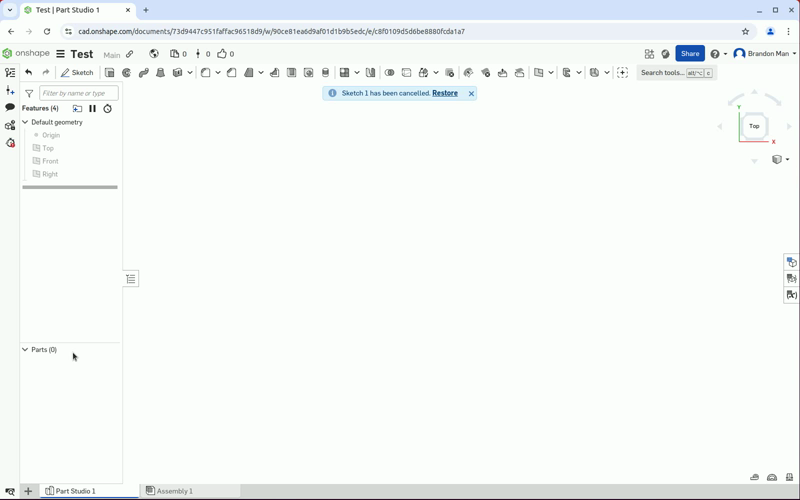
key(up)
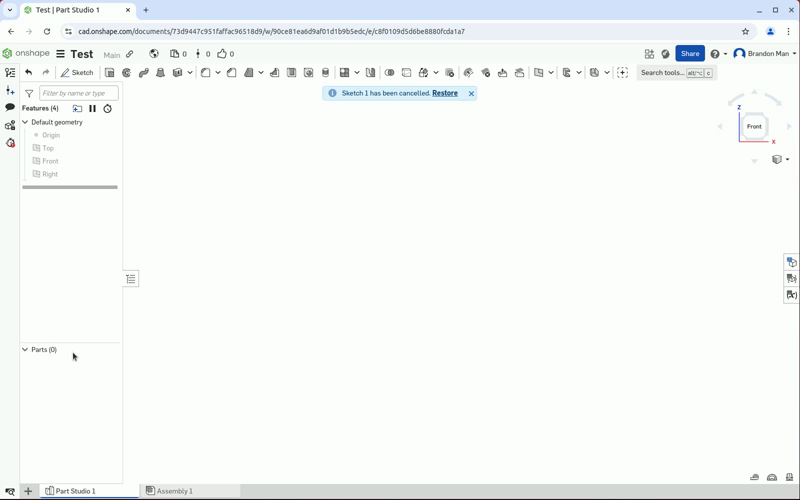
key_up(shift)
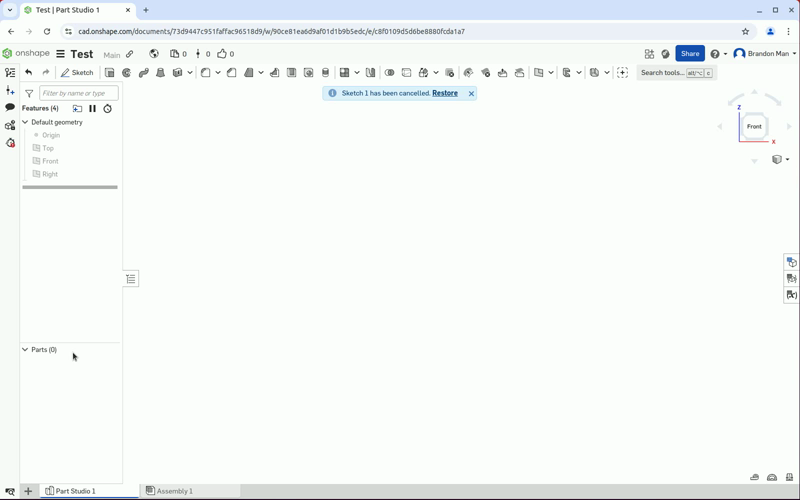
key(space)
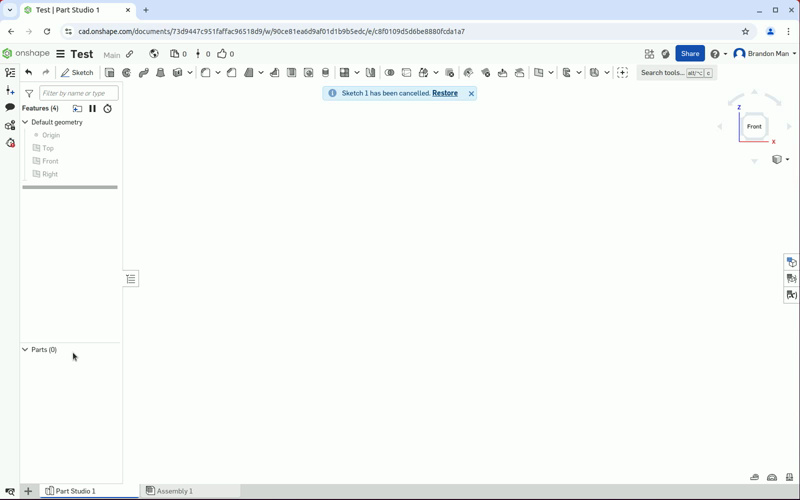
key_down(shift)
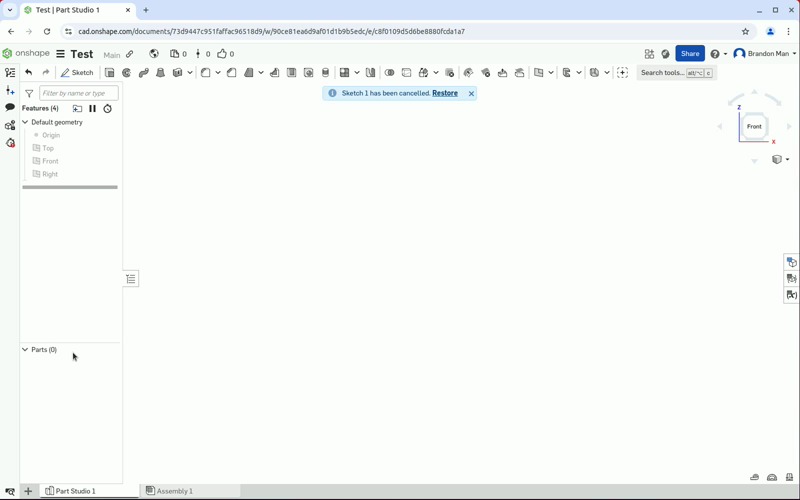
key(left)
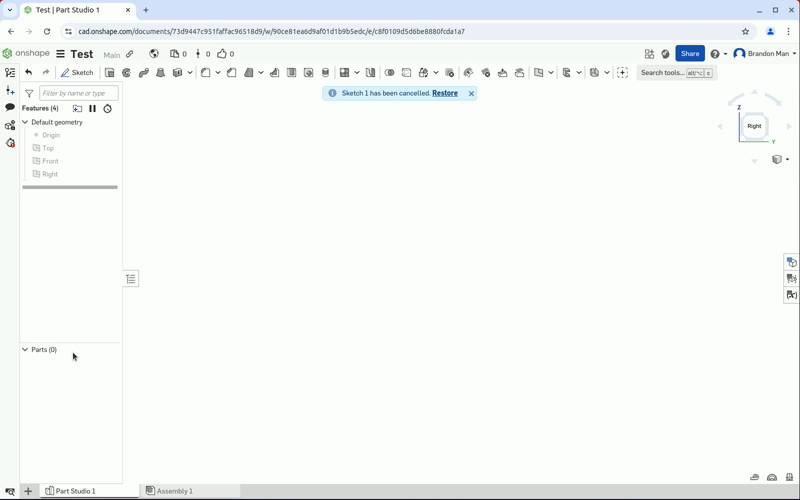
key_up(shift)
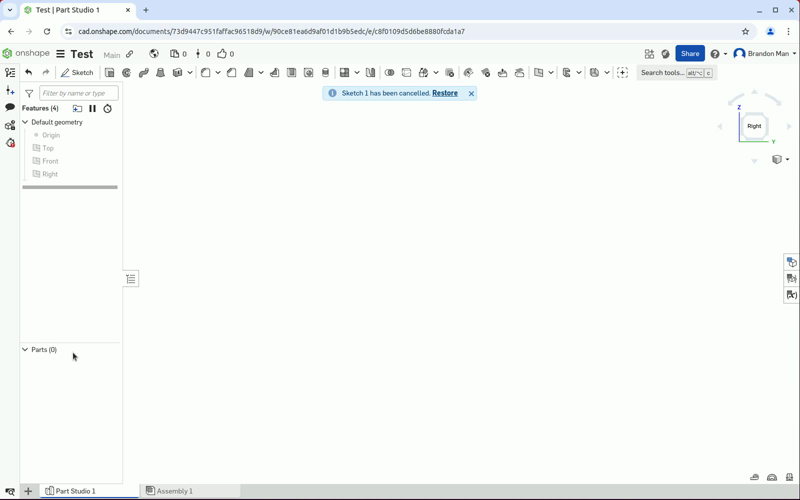
mouse_move(73, 352)
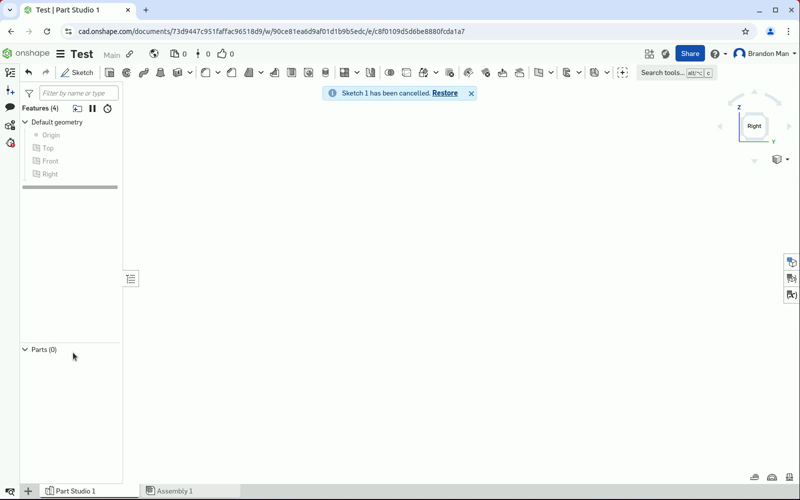
key(shift+y)
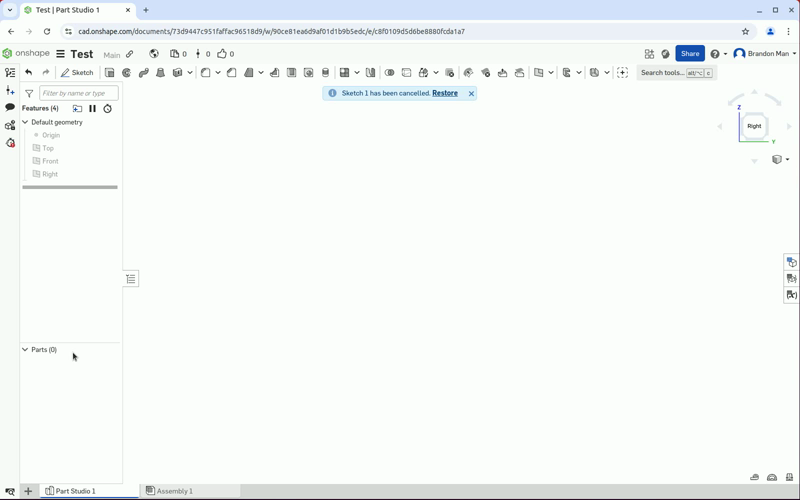
key(shift+s)
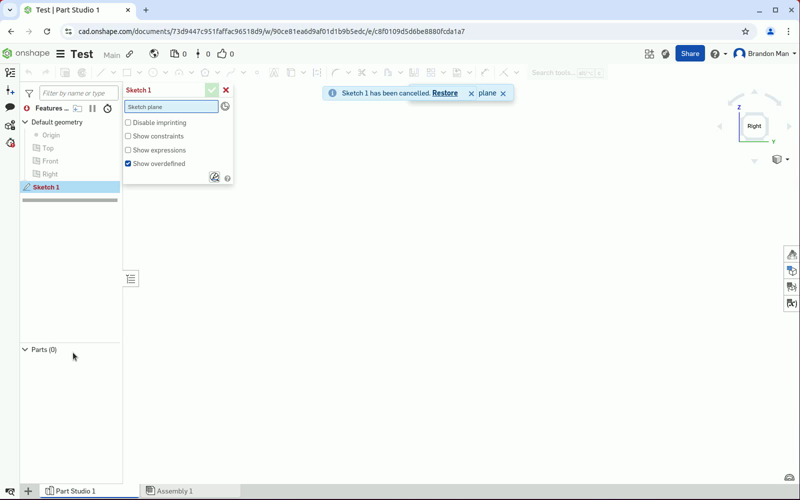
mouse_move(73, 176)
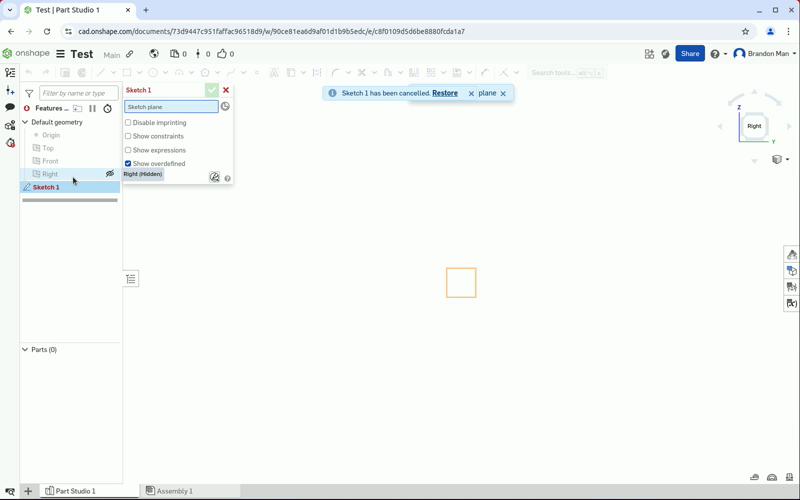
click(73, 176)
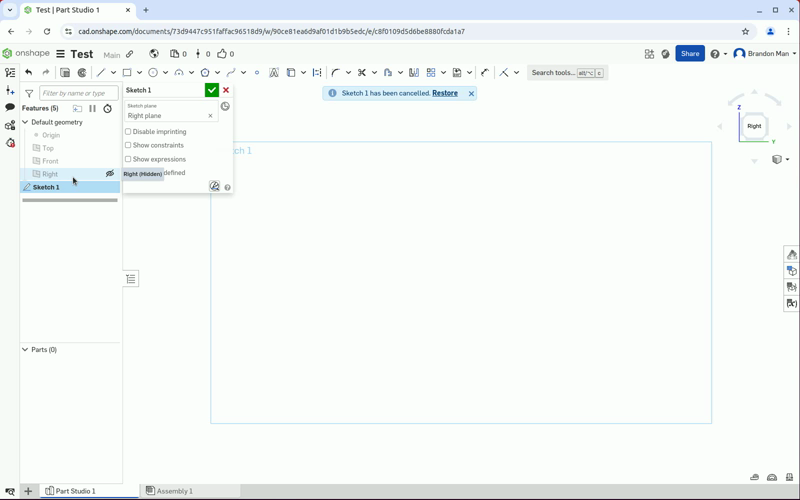
mouse_move(73, 352)
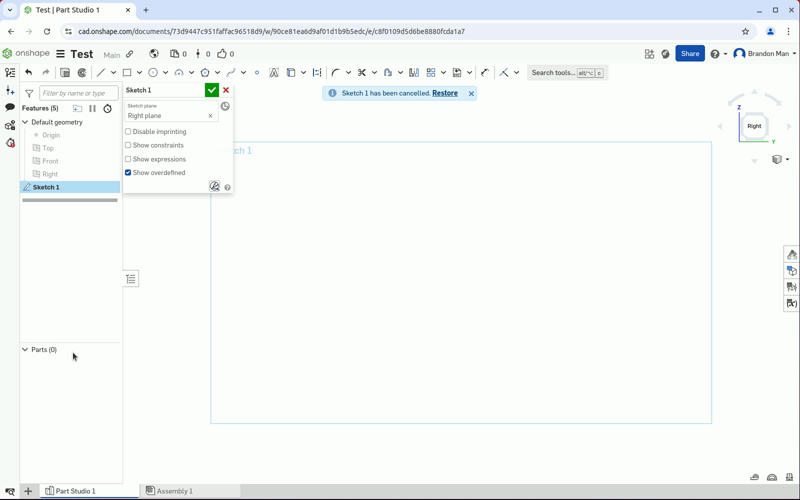
key(y)
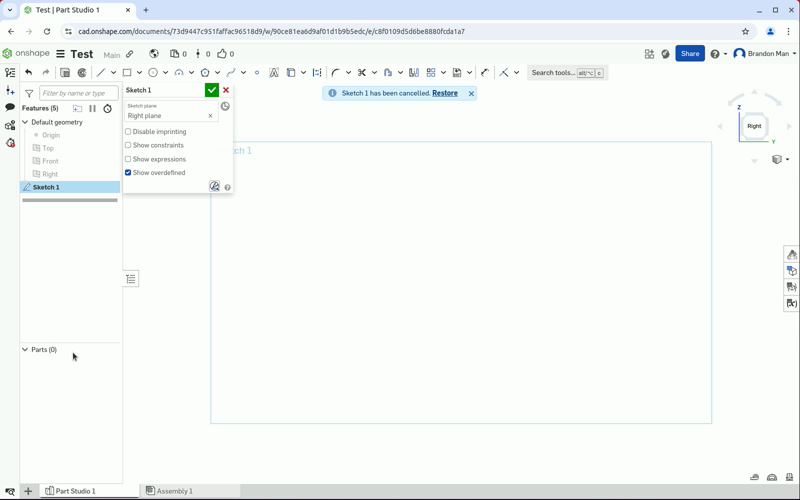
key(c)
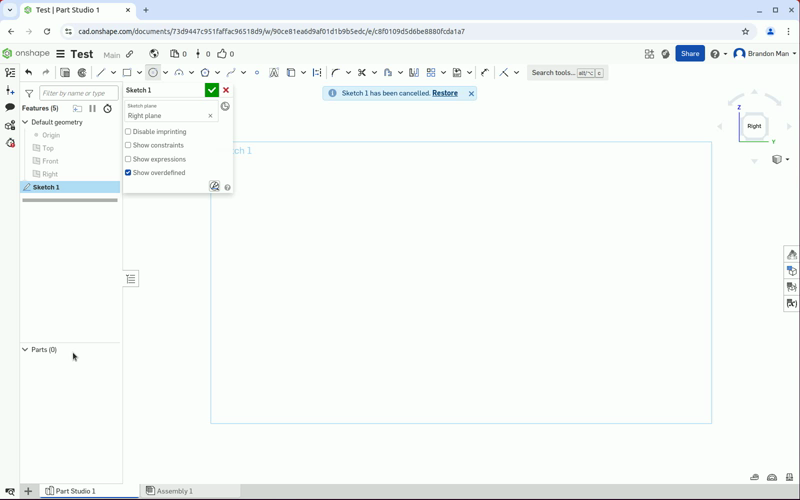
key_down(shift)
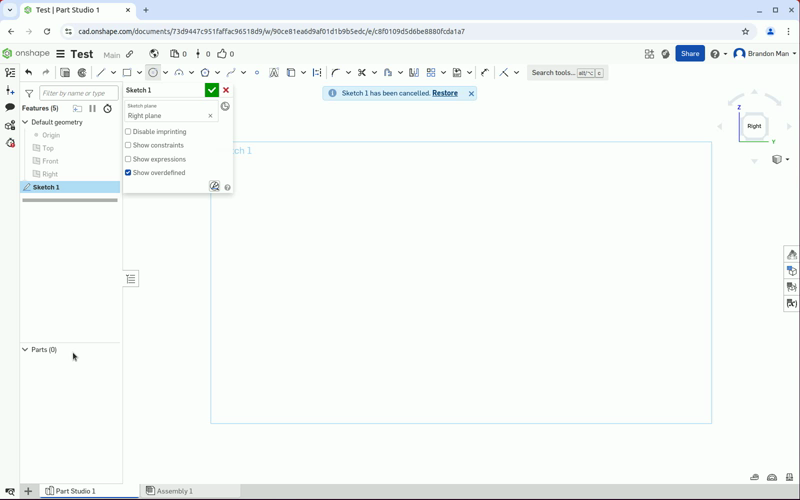
mouse_move(461, 282)
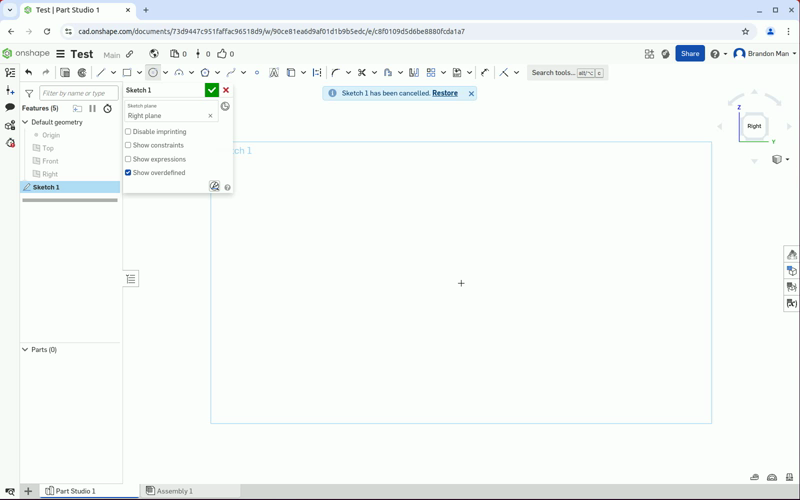
click(461, 282)
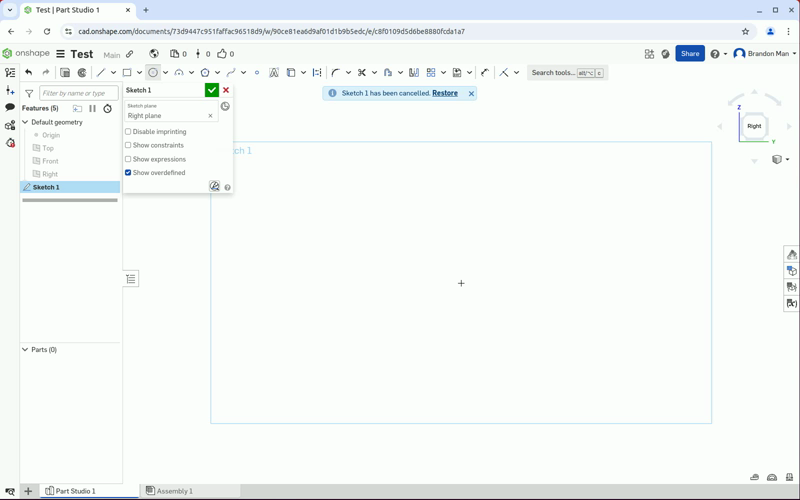
key_up(shift)
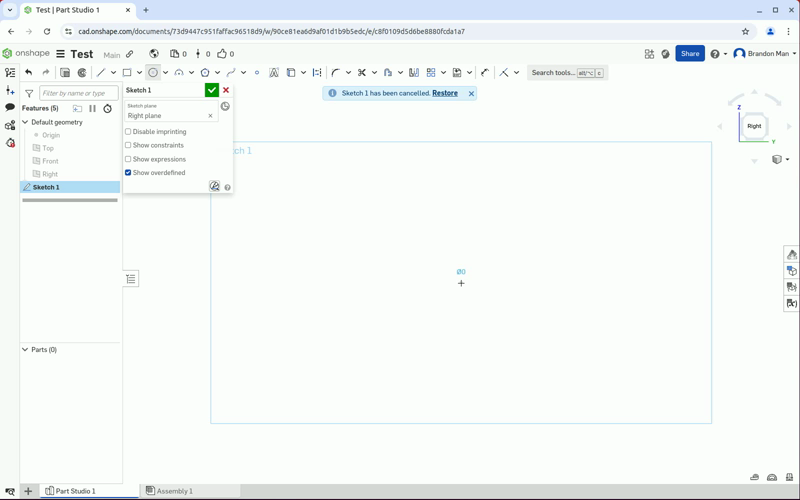
mouse_move(465, 282)
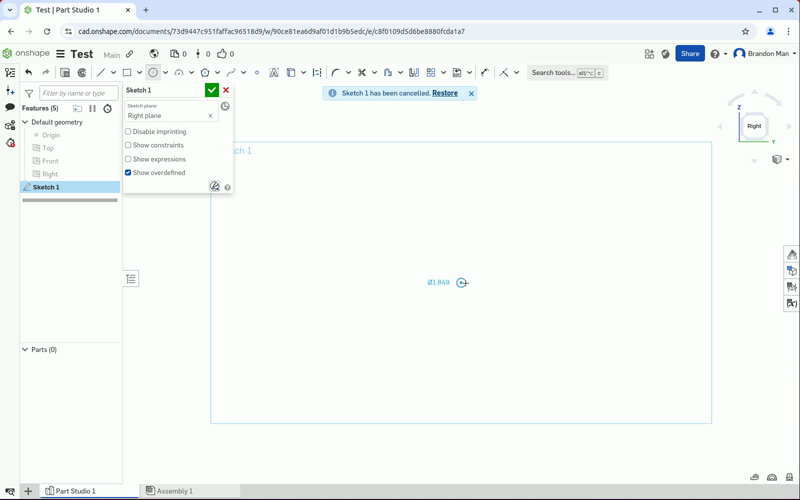
click(465, 282)
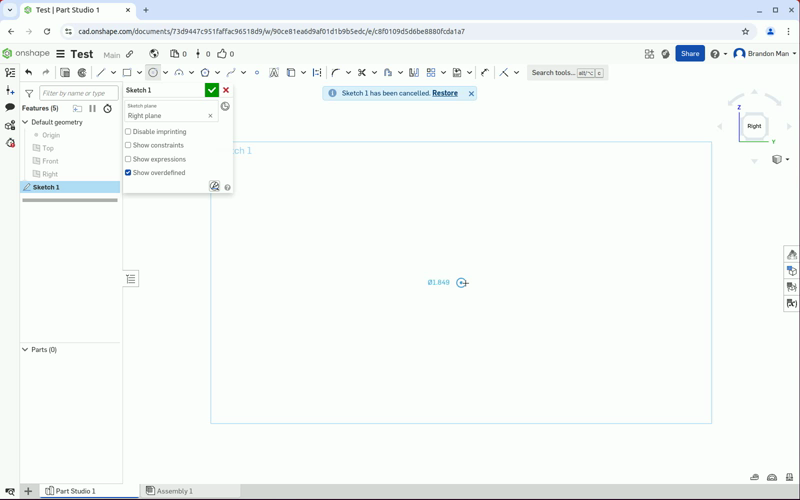
key(esc)
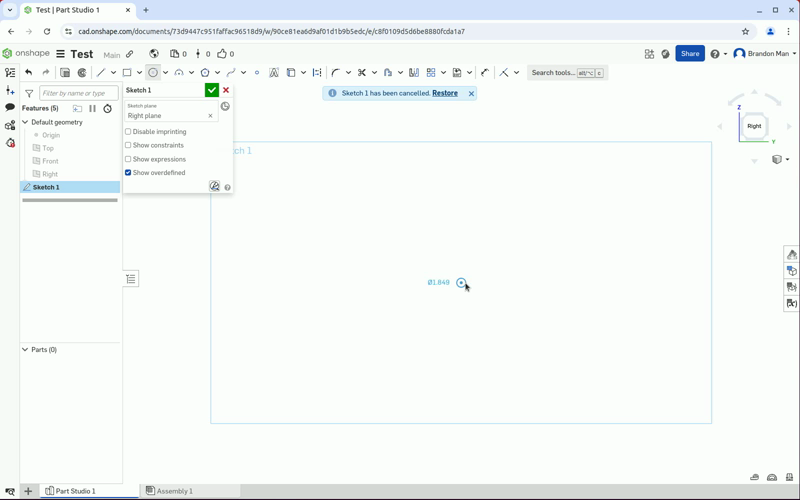
mouse_move(457, 283)
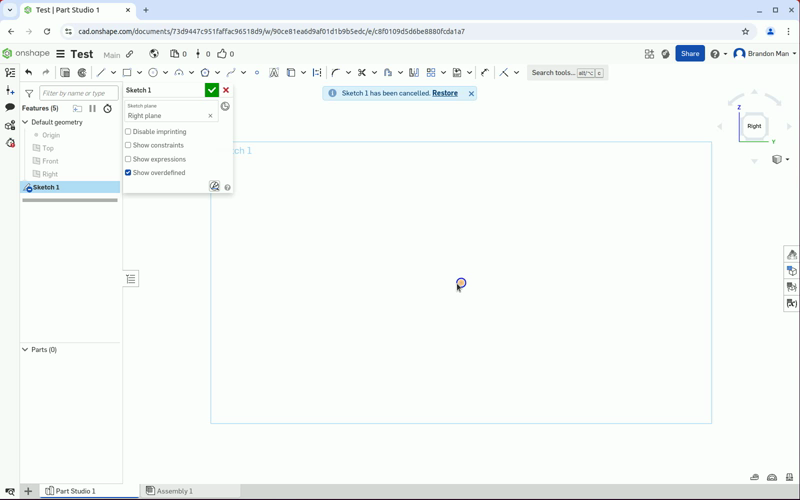
scroll(6)
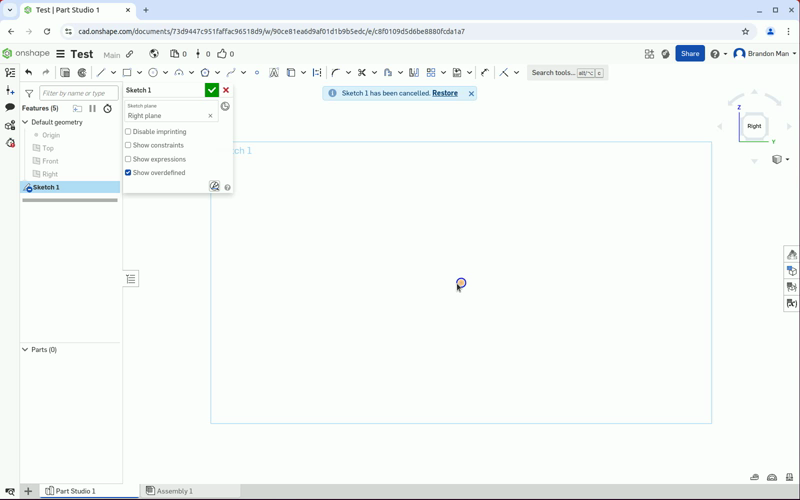
scroll(6)
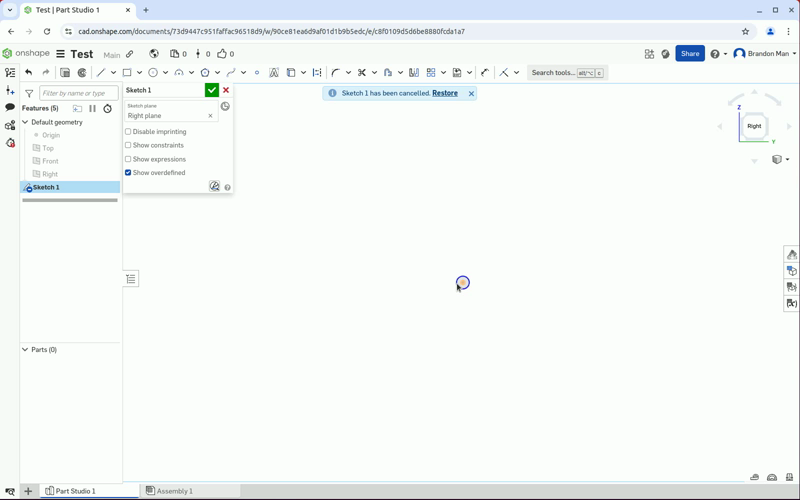
scroll(6)
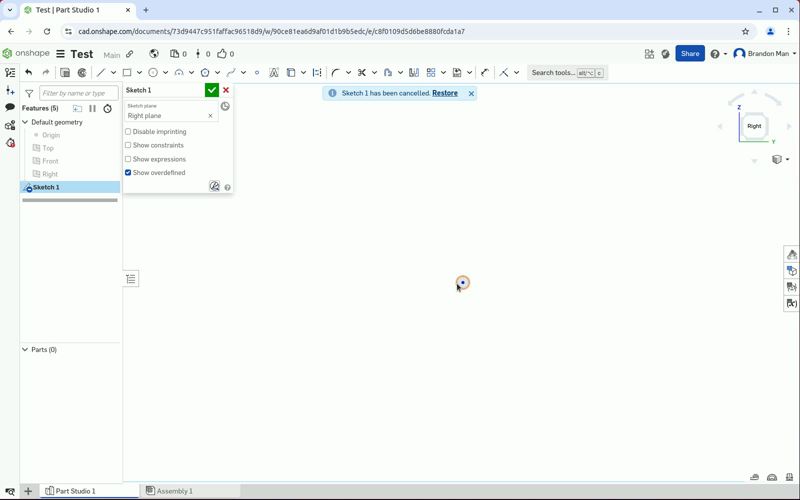
scroll(6)
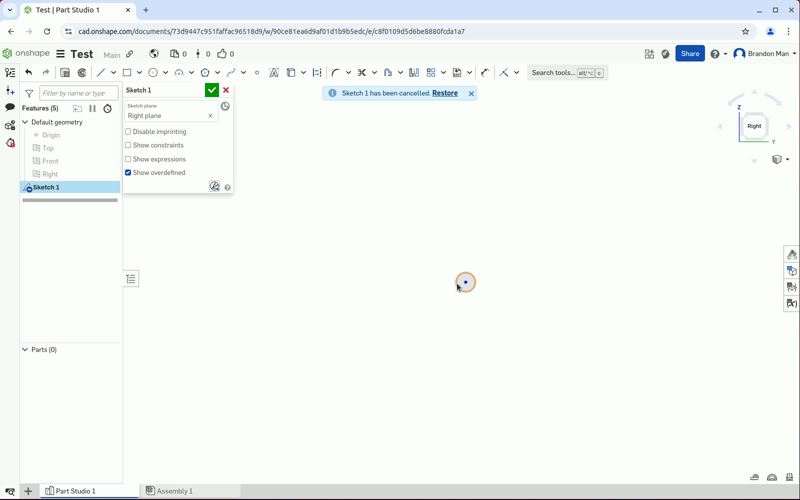
scroll(6)
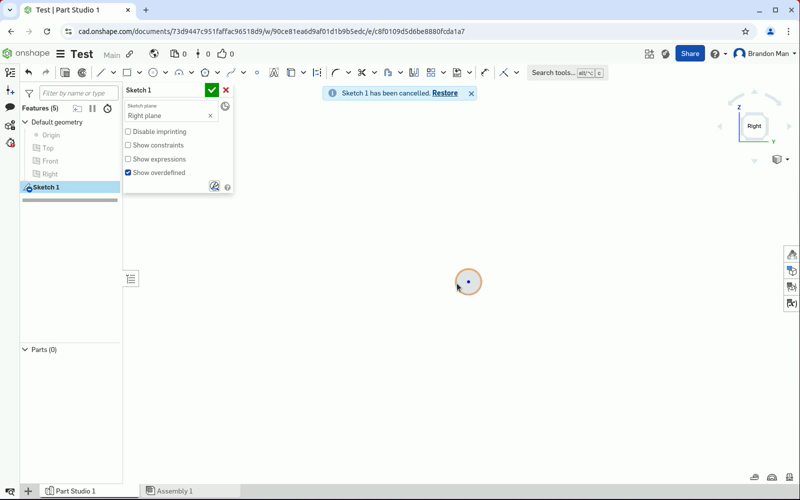
scroll(6)
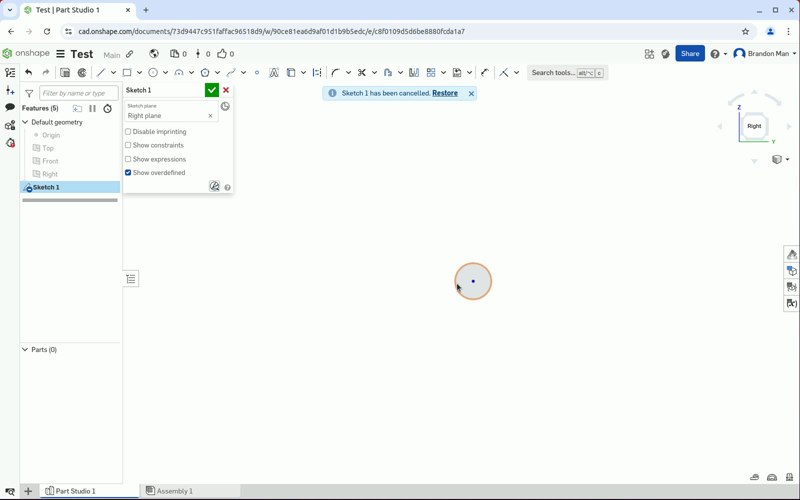
scroll(6)
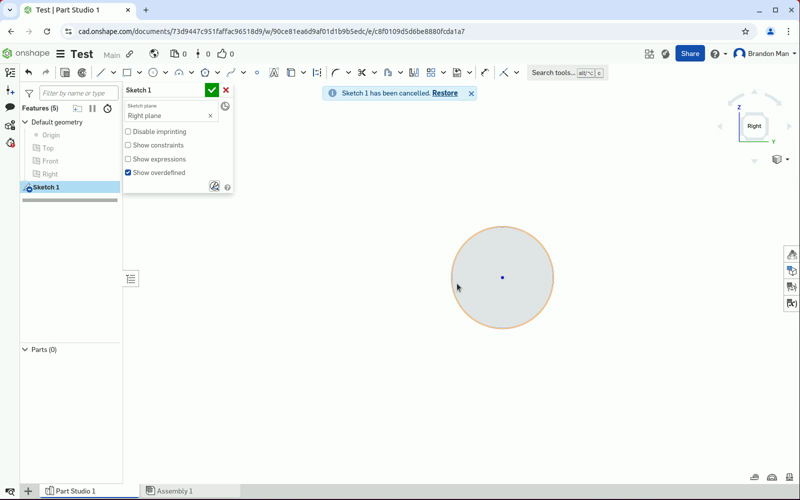
click(457, 283)
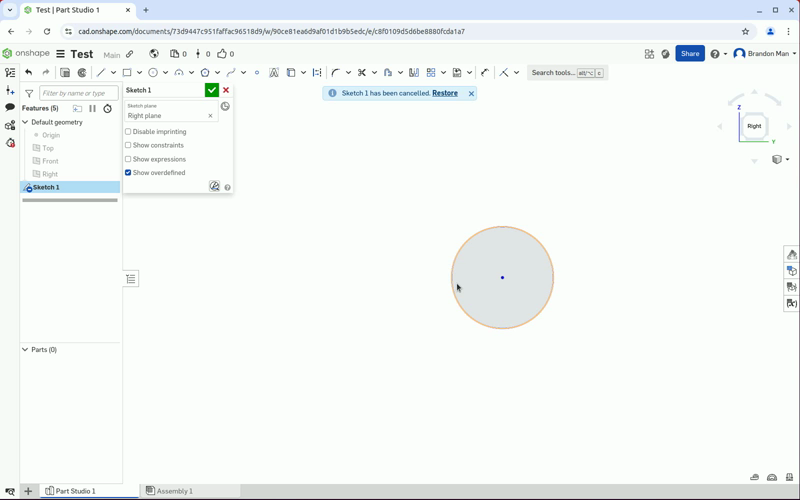
scroll(-6)
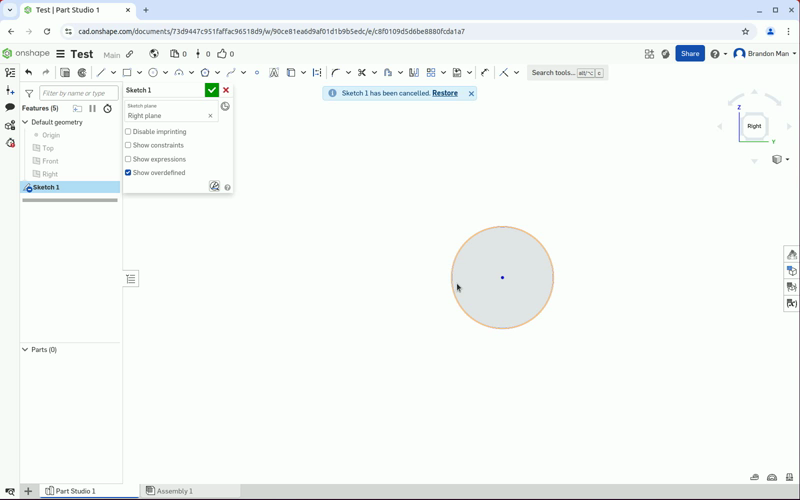
scroll(-6)
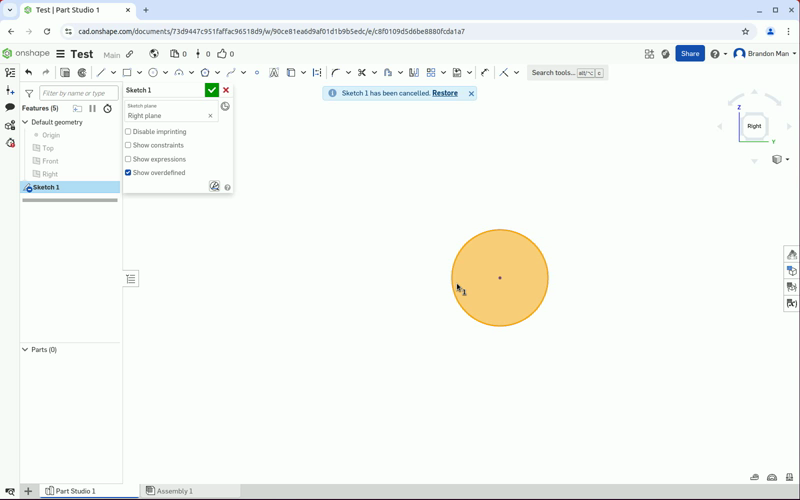
scroll(-6)
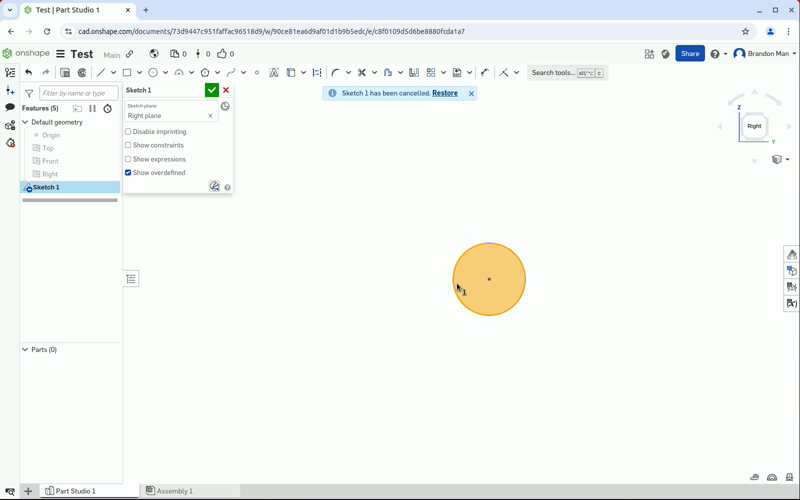
scroll(-6)
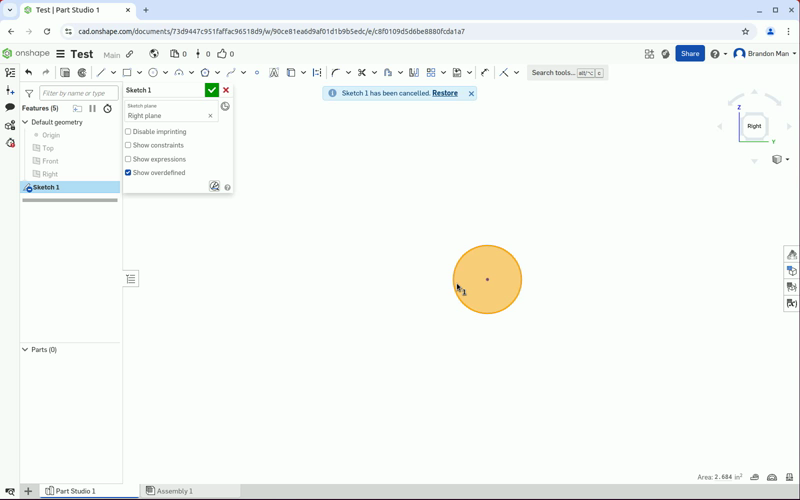
scroll(-6)
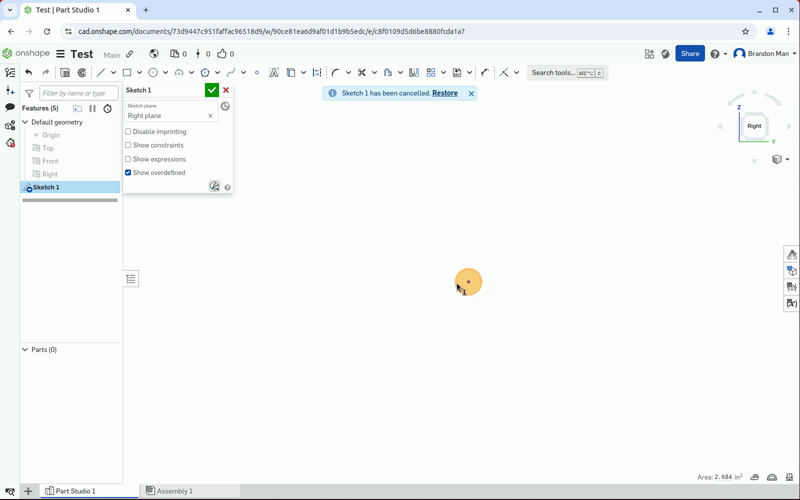
scroll(-6)
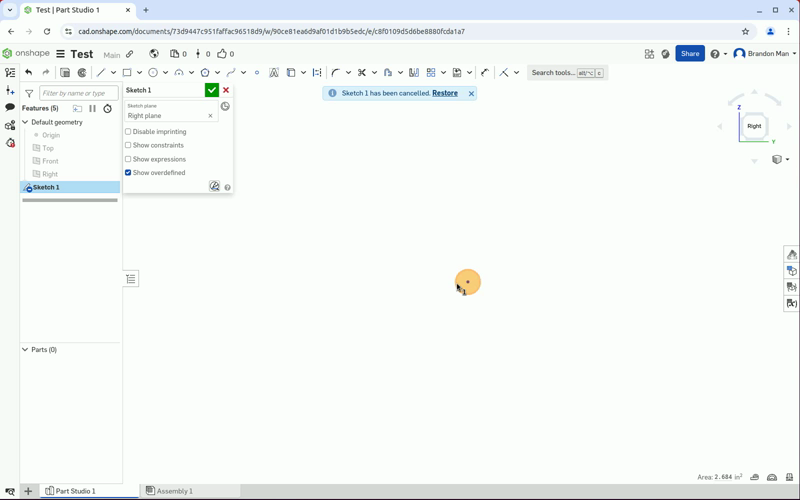
scroll(-6)
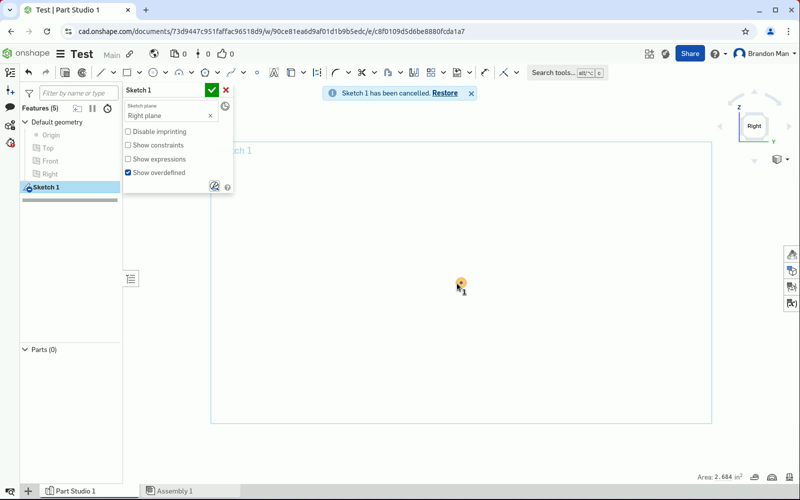
mouse_move(73, 352)
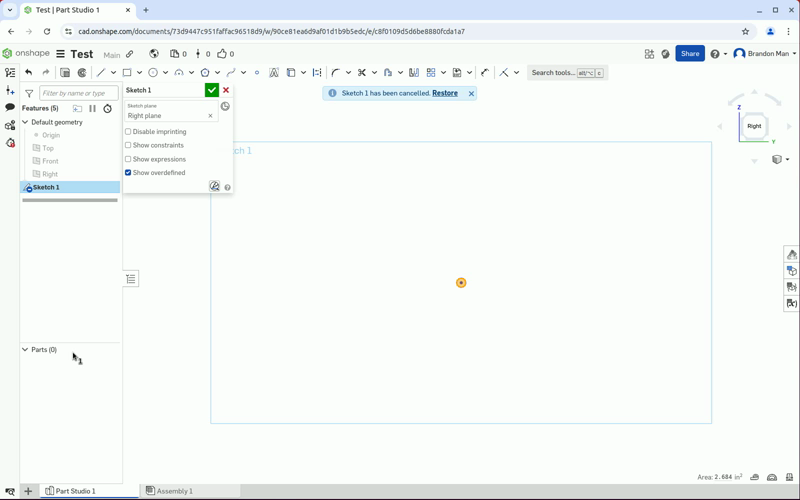
key(shift+y)
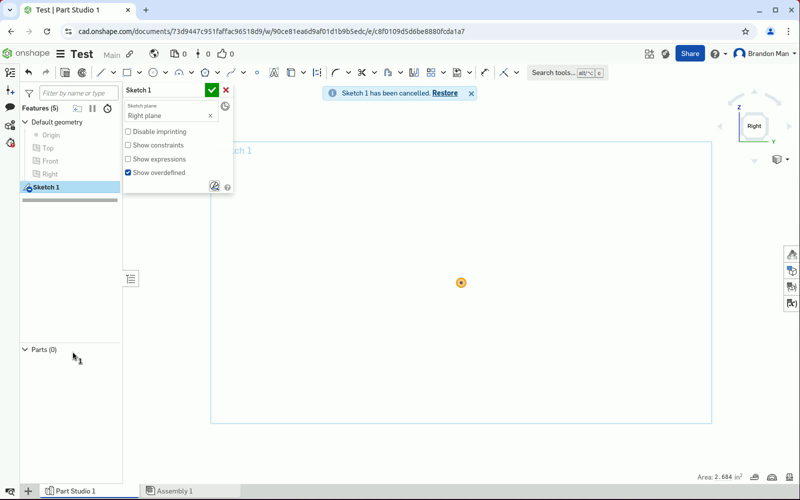
key(shift+e)
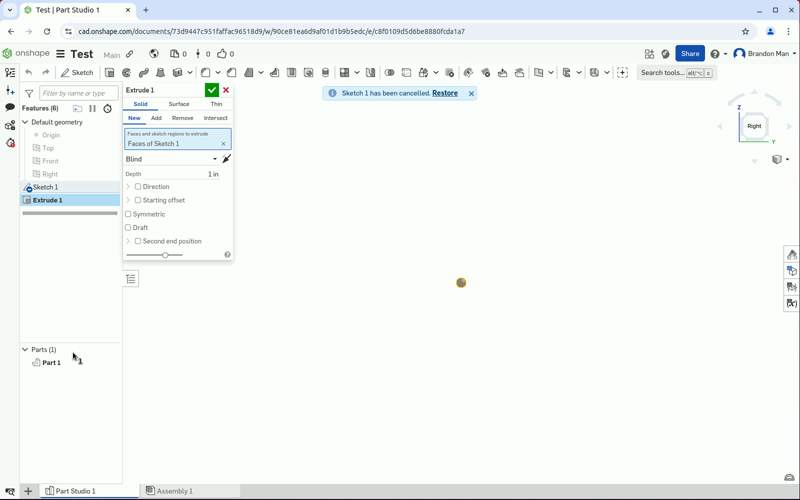
mouse_move(143, 106)
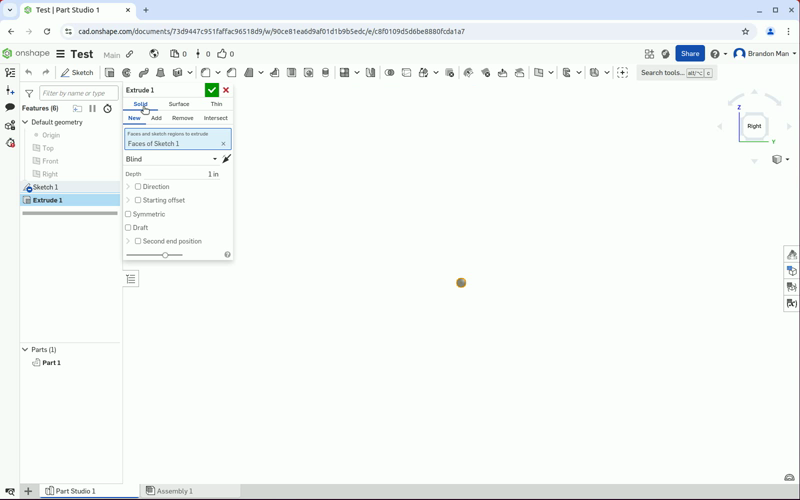
click(143, 106)
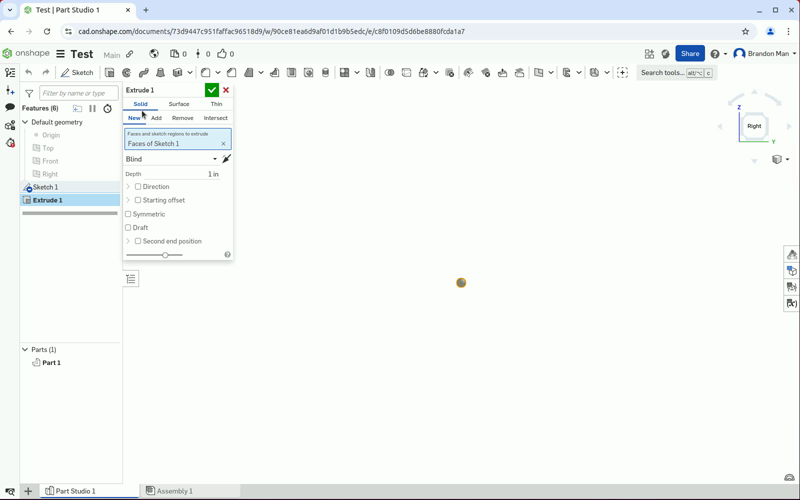
mouse_move(137, 120)
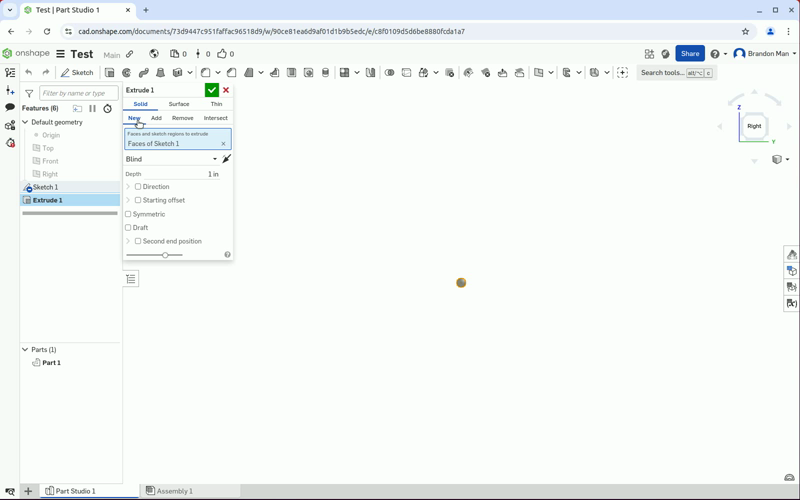
click(137, 120)
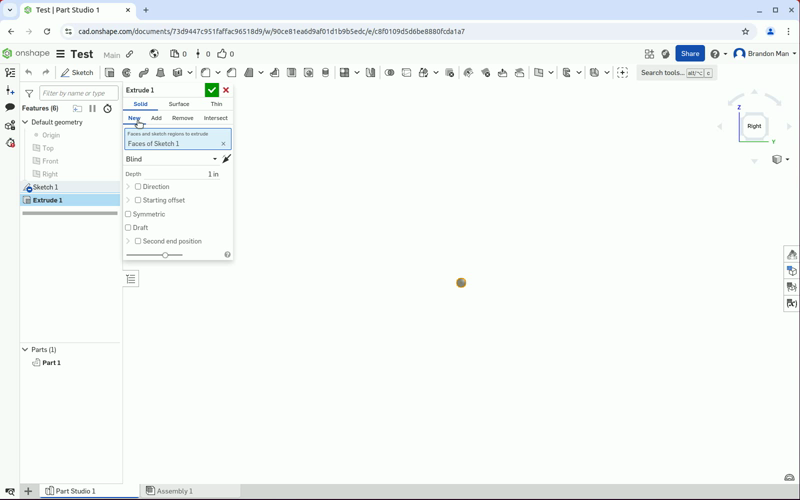
key(tab, 4)
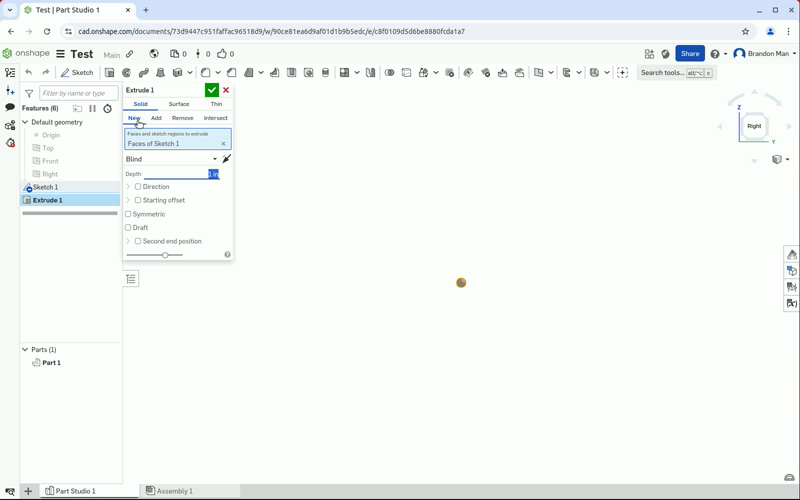
text(1.444)
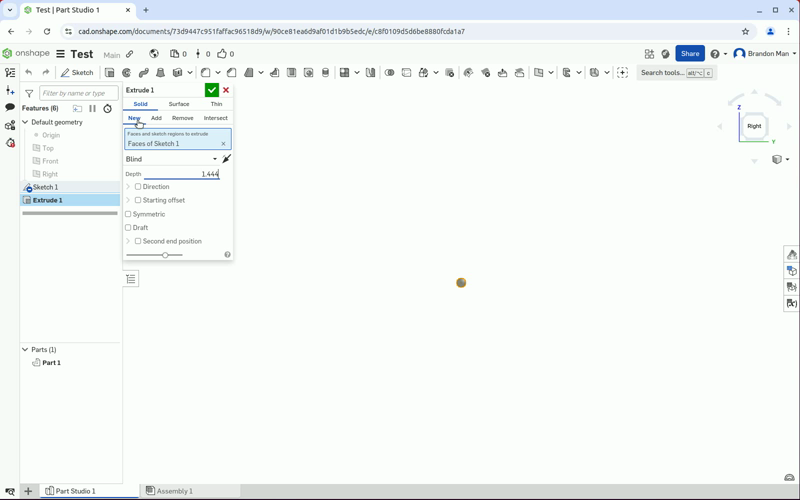
key(tab, 3)
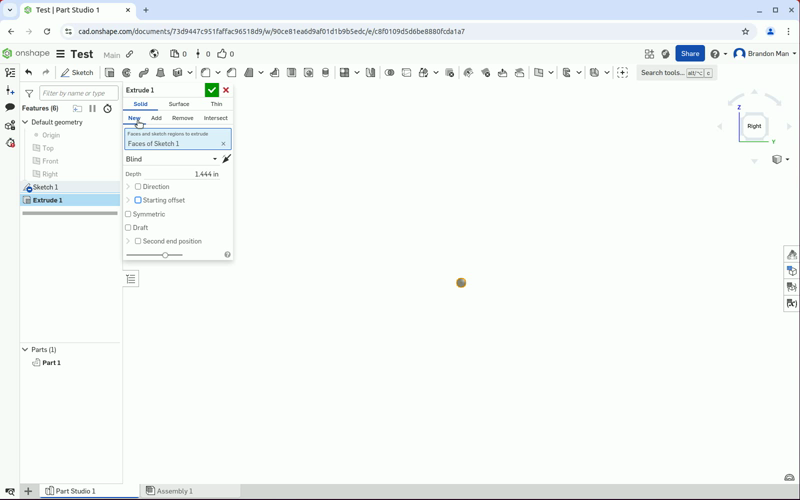
key(tab, 2)
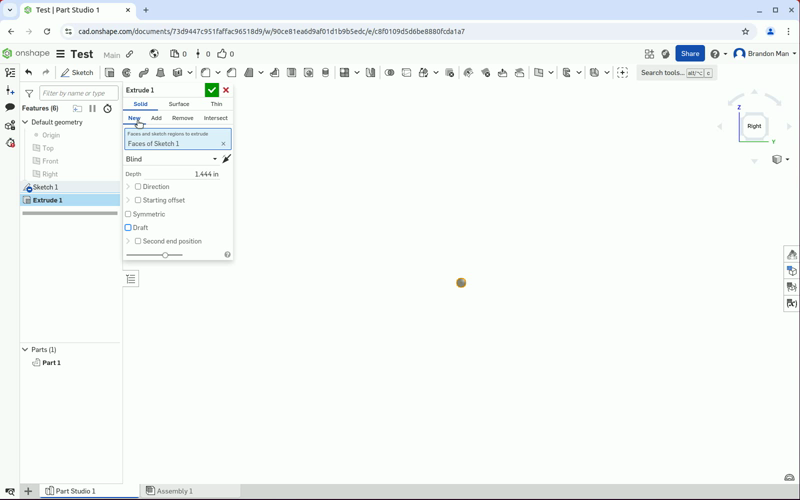
key(space)
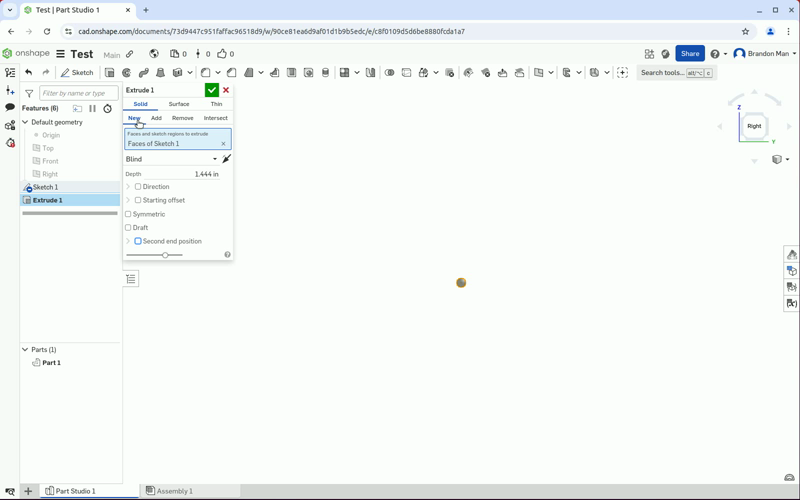
key(tab, 3)
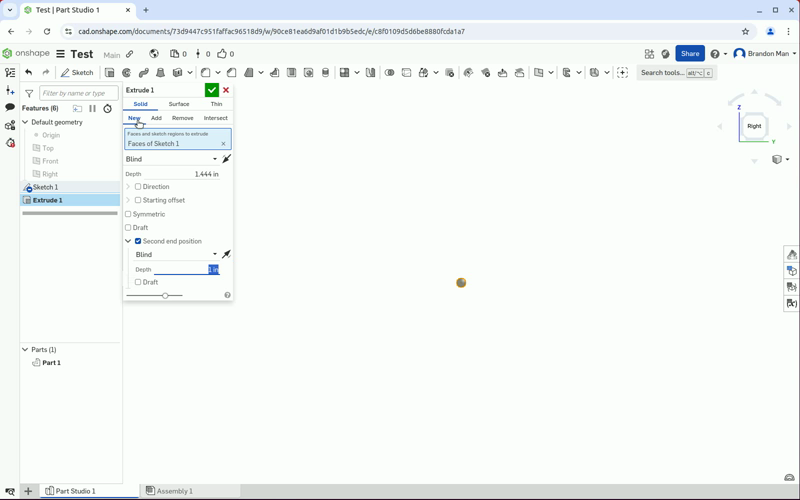
text(23.108)
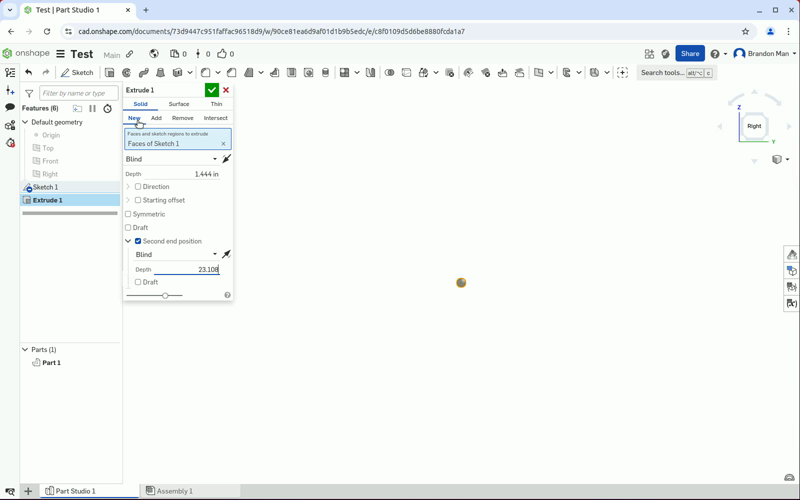
key(enter)
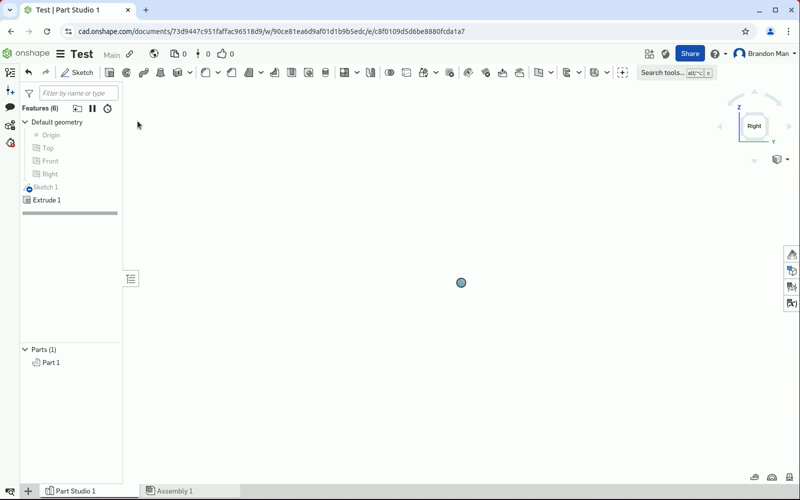
key(shift+h)
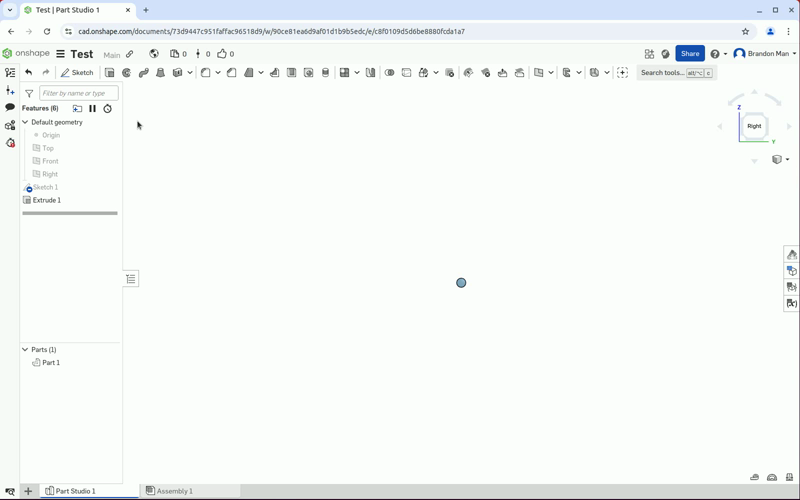
key(shift+h)
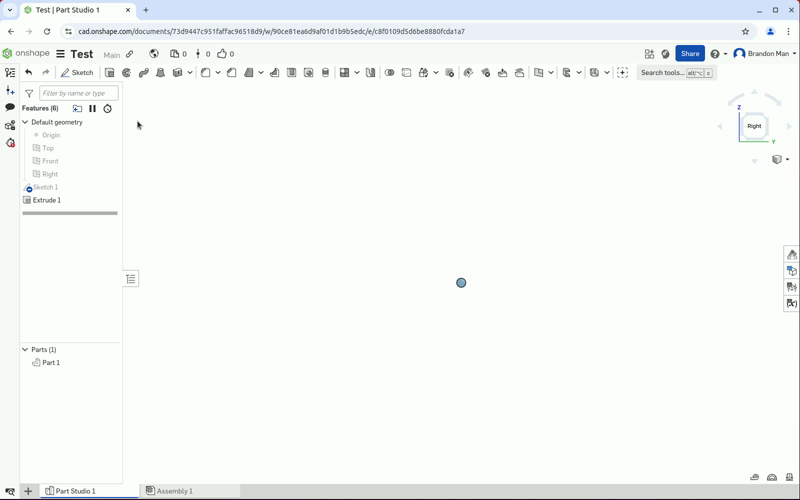
mouse_move(73, 189)
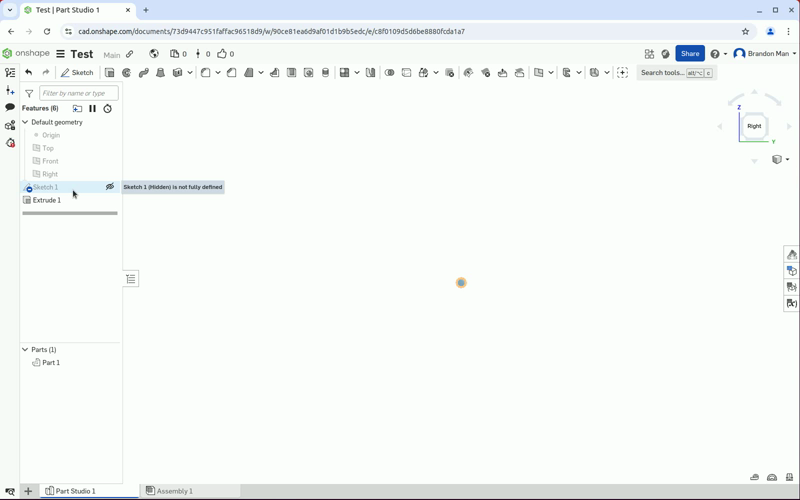
click(73, 189)
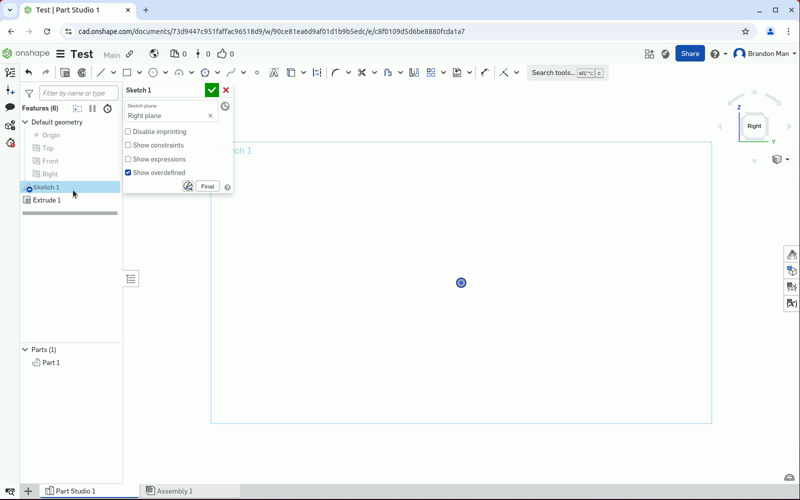
mouse_move(229, 92)
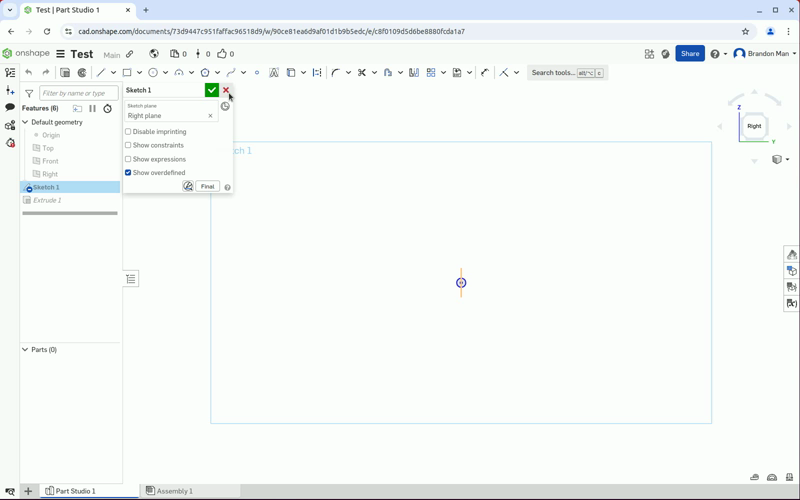
click(229, 92)
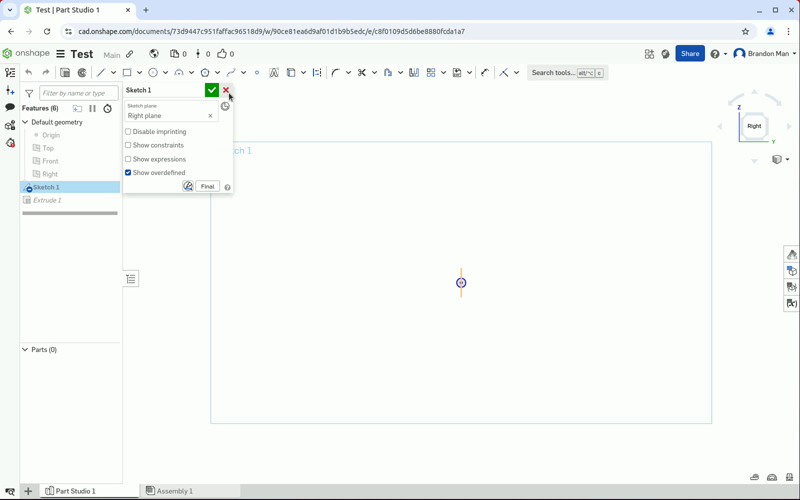
key(shift+s)
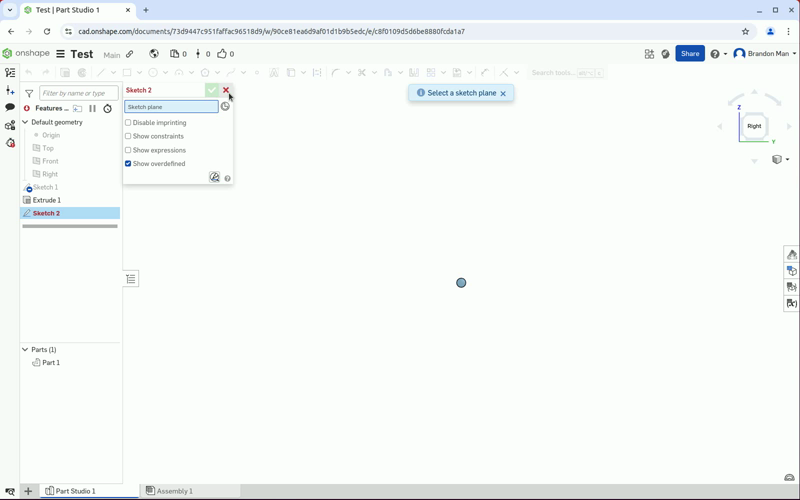
mouse_move(73, 176)
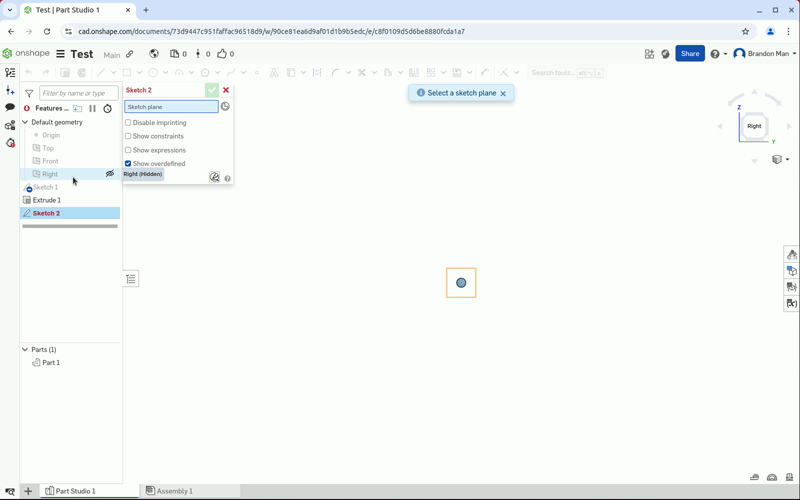
click(73, 176)
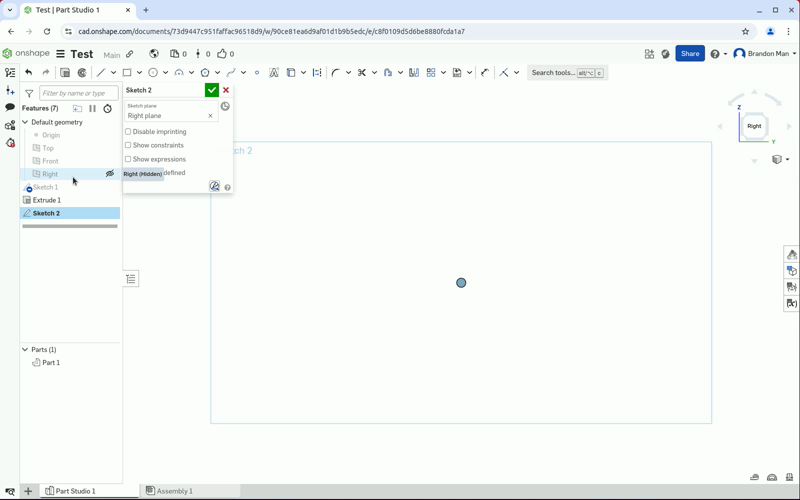
mouse_move(73, 352)
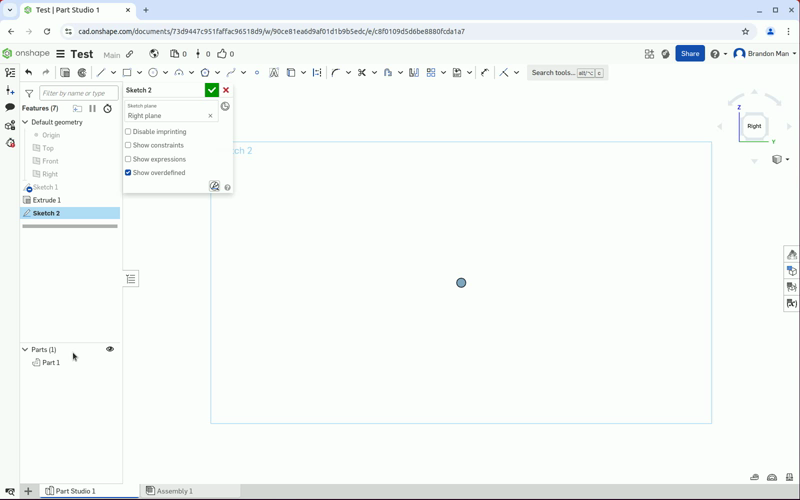
key(y)
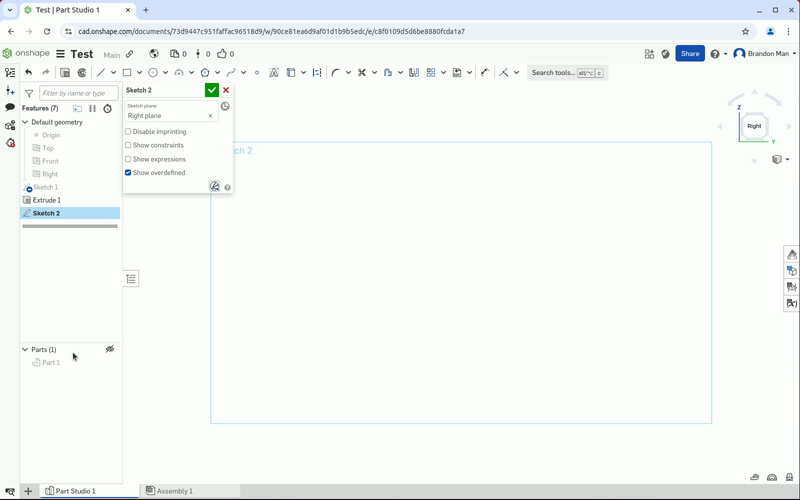
key(c)
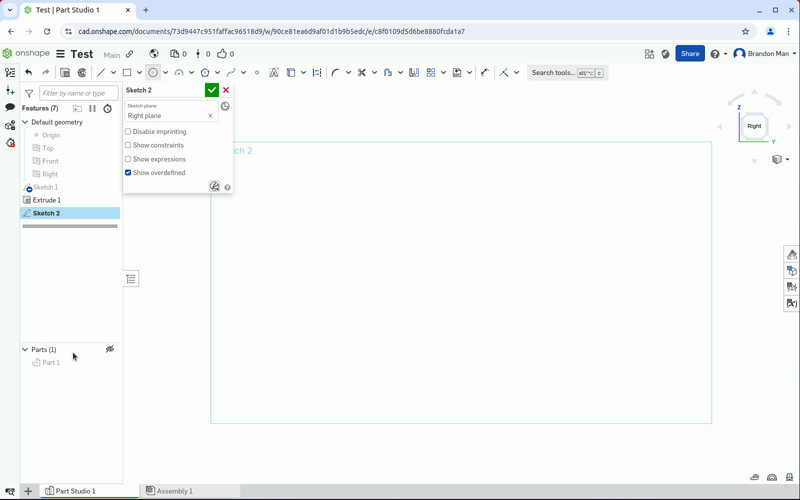
key_down(shift)
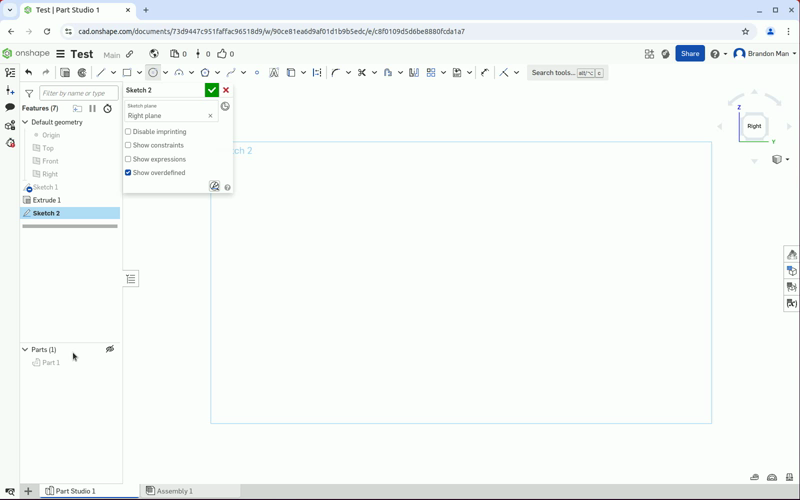
mouse_move(461, 282)
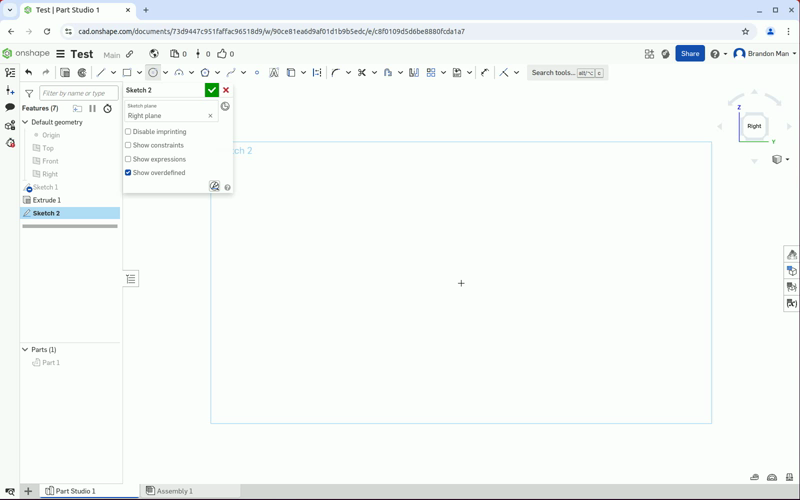
click(461, 282)
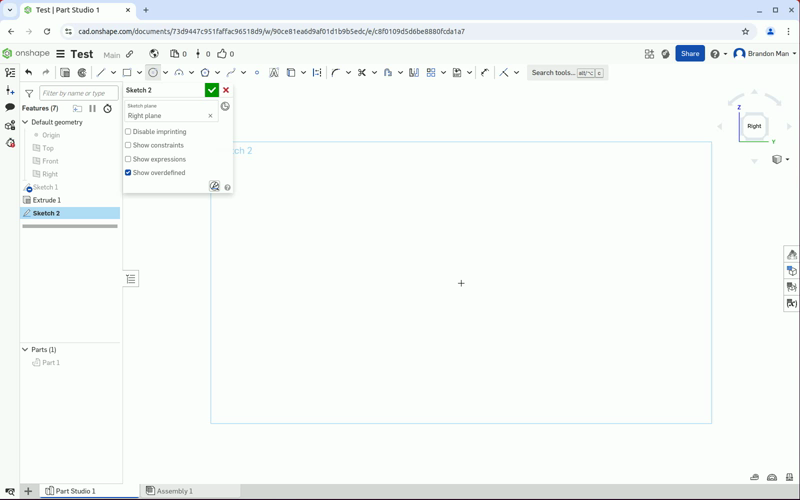
key_up(shift)
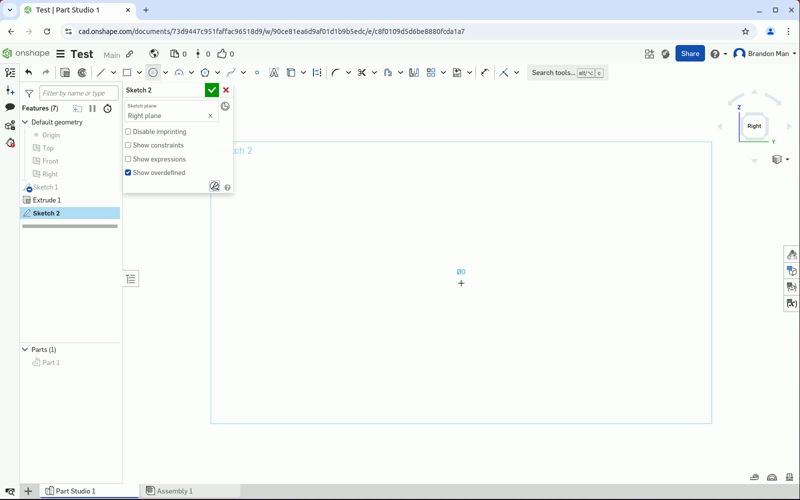
mouse_move(466, 282)
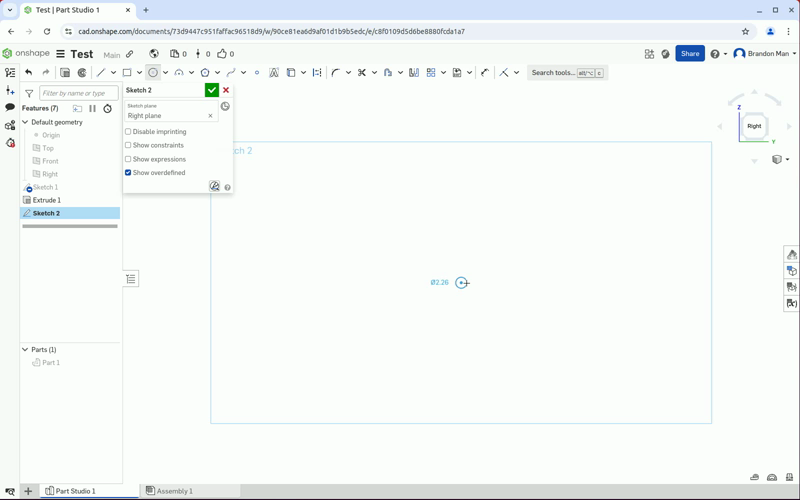
click(466, 282)
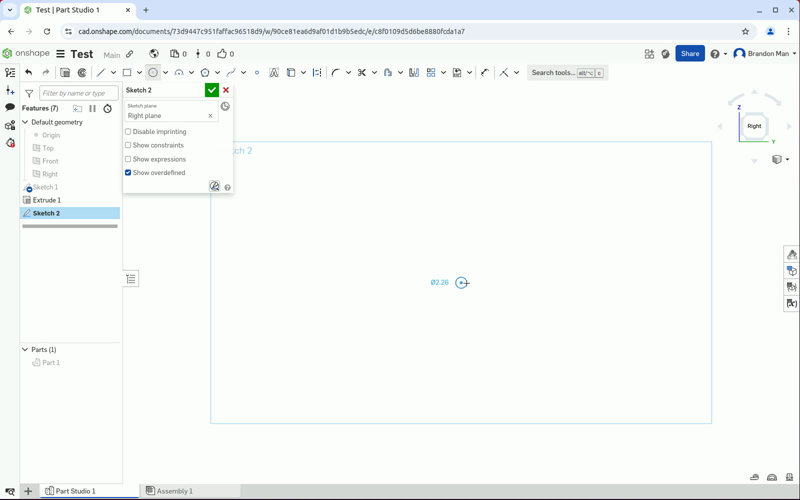
key(esc)
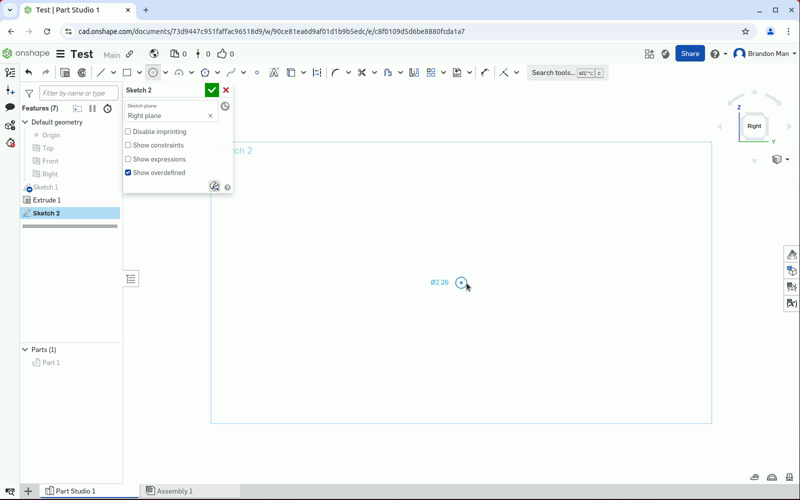
key(c)
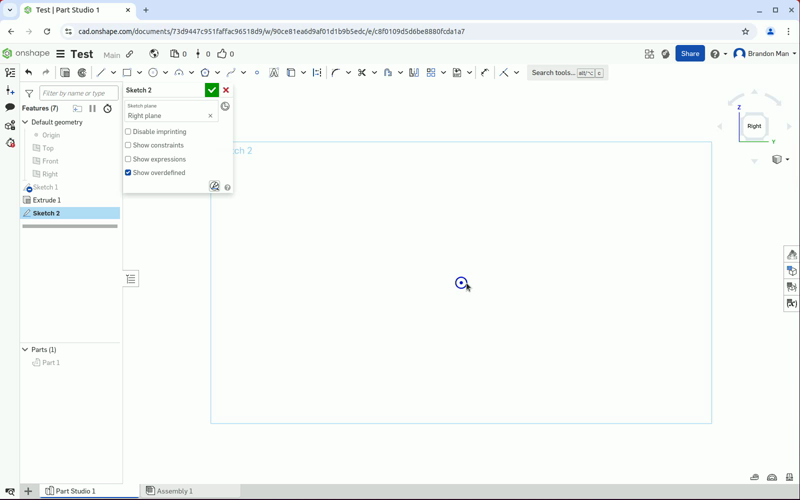
key_down(shift)
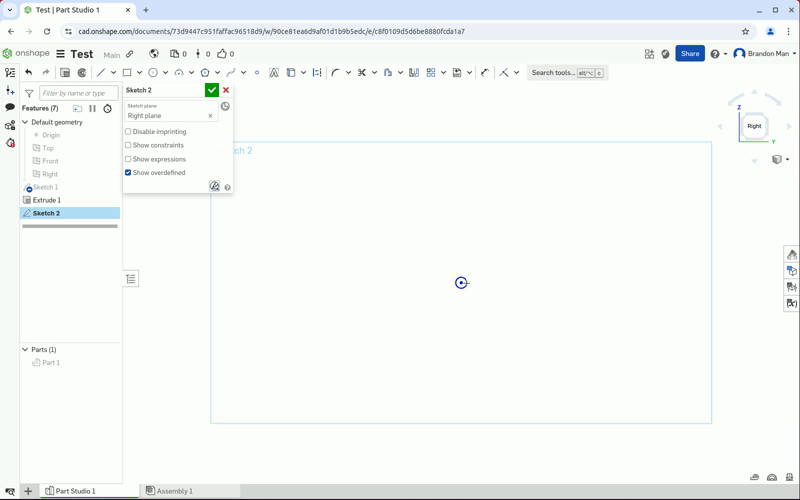
mouse_move(461, 282)
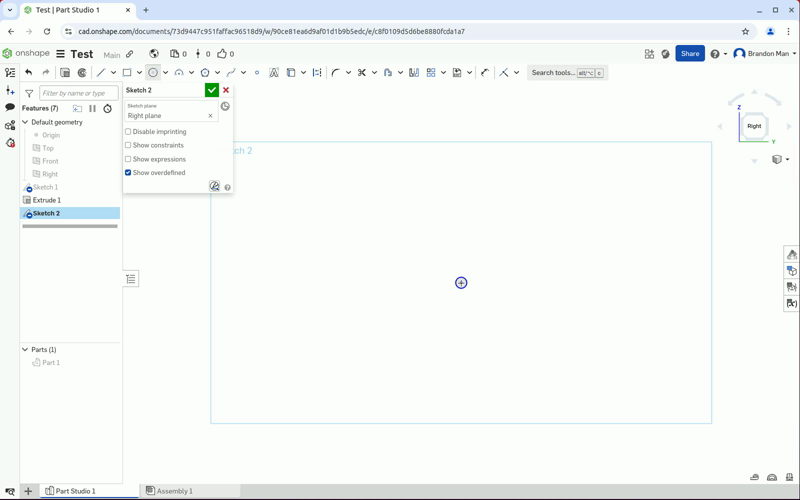
click(461, 282)
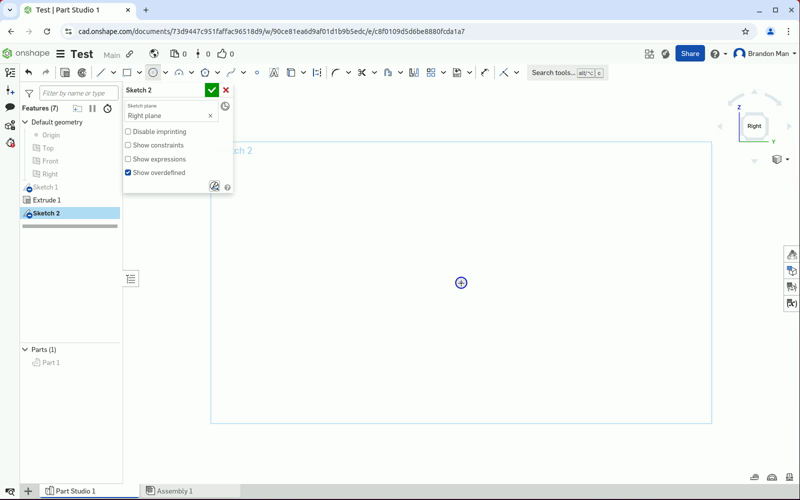
key_up(shift)
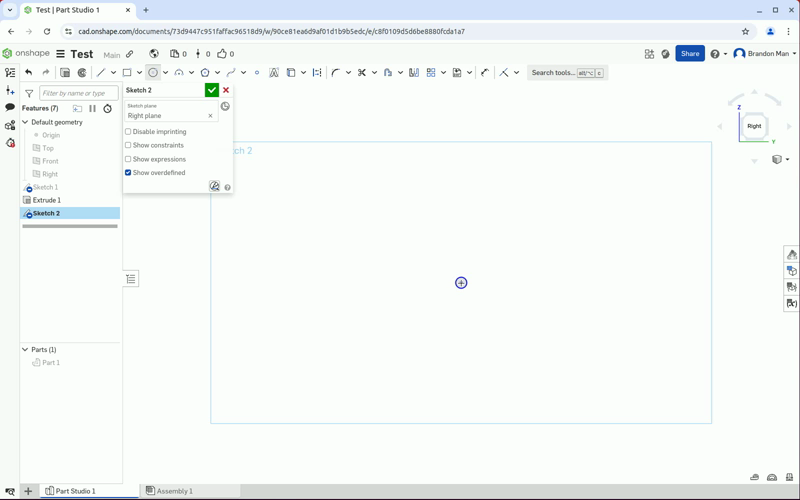
mouse_move(465, 282)
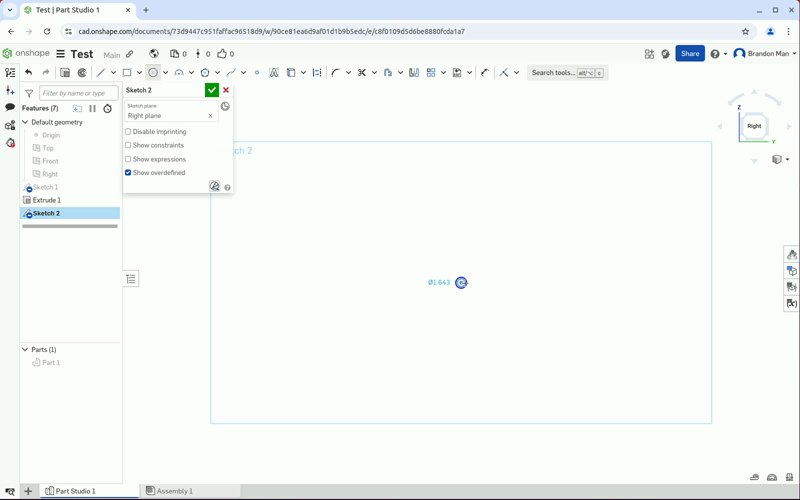
scroll(6)
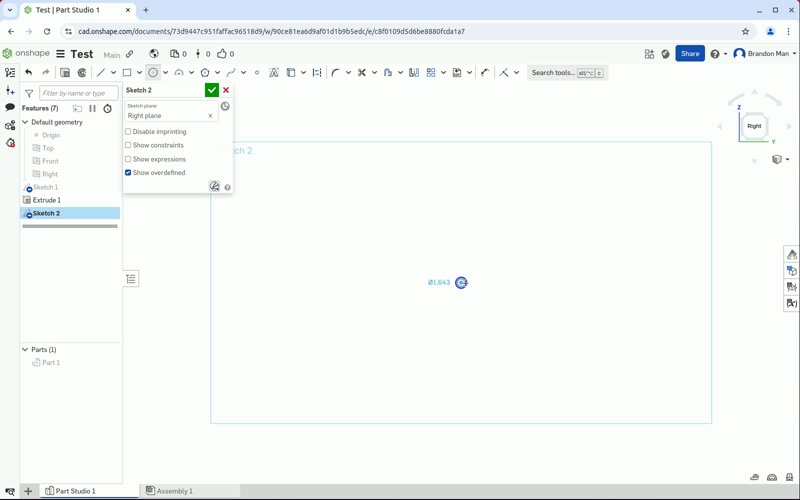
scroll(6)
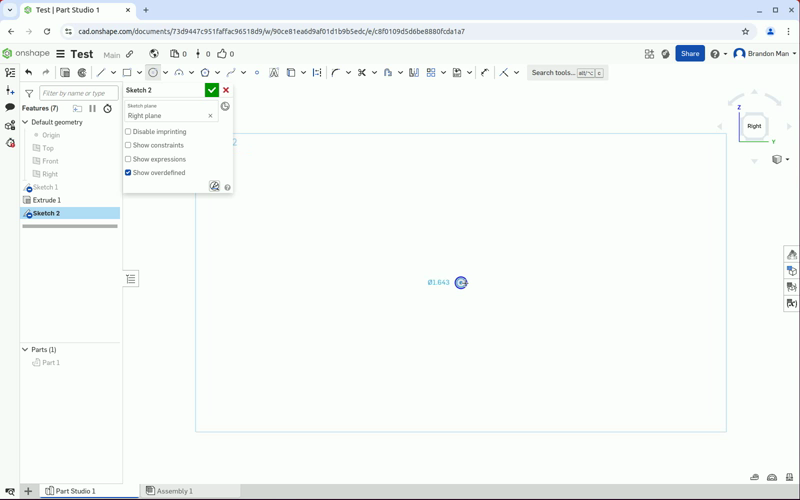
scroll(6)
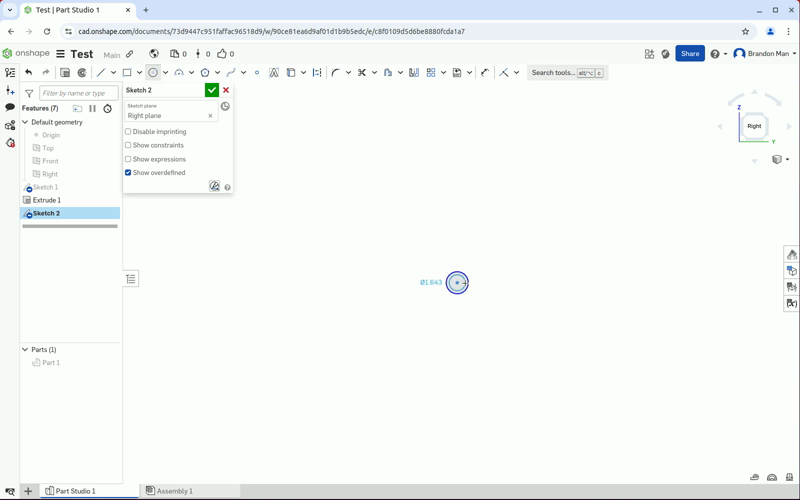
scroll(6)
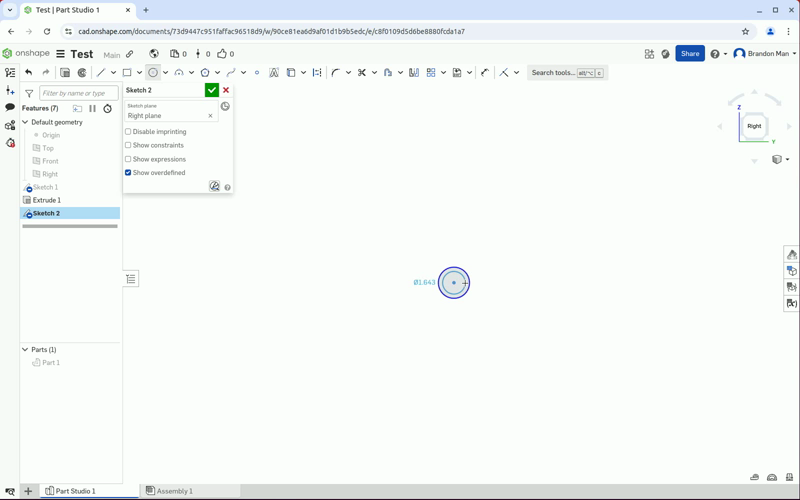
scroll(6)
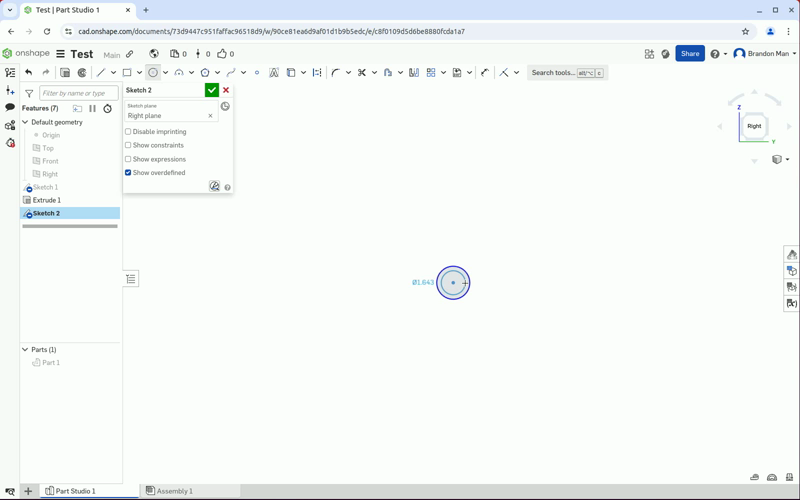
scroll(6)
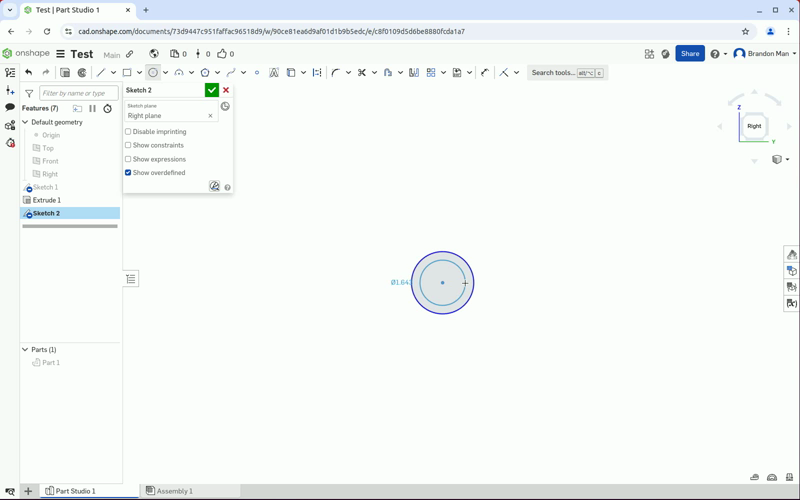
scroll(6)
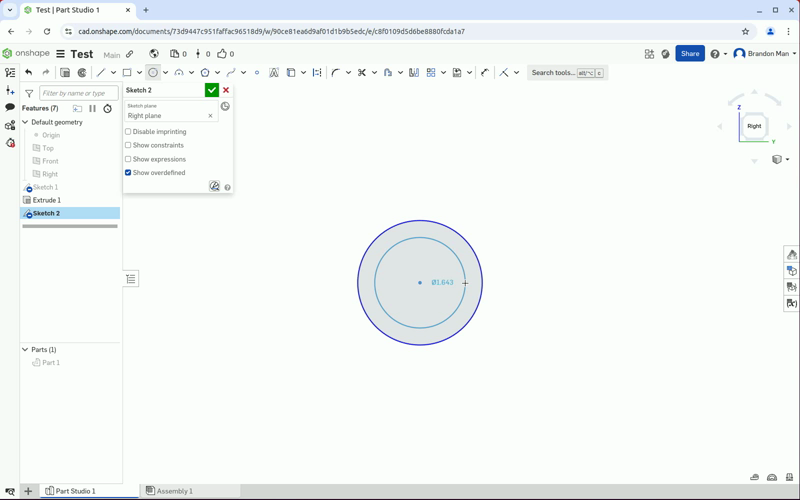
click(465, 282)
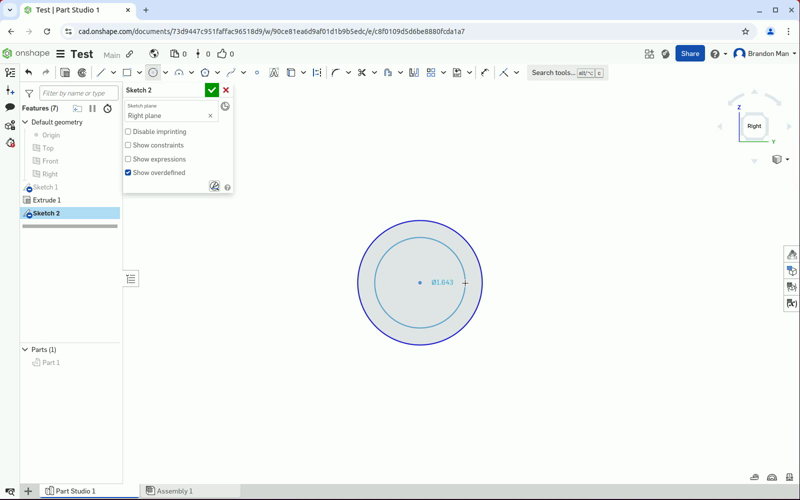
scroll(-6)
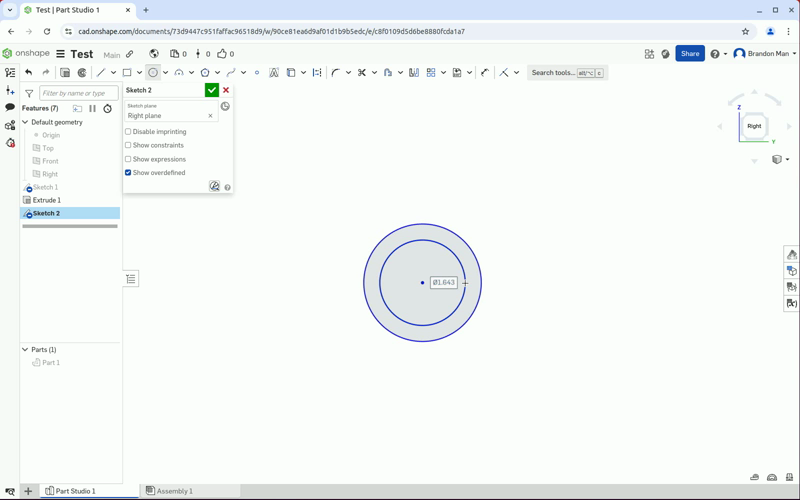
scroll(-6)
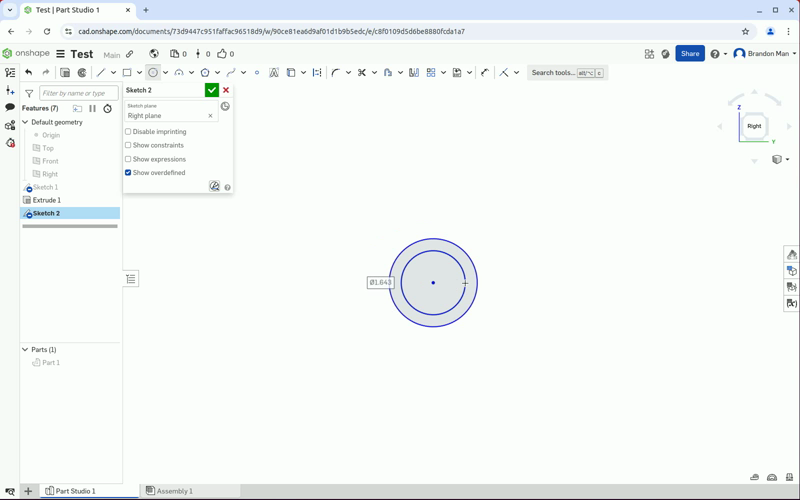
scroll(-6)
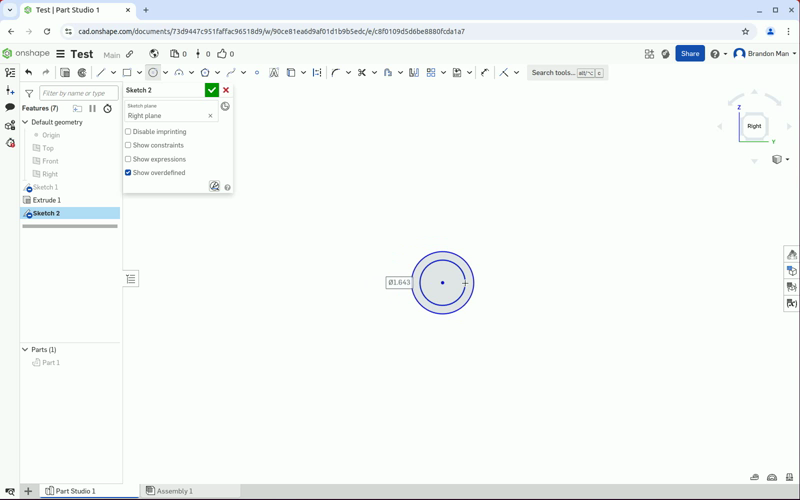
scroll(-6)
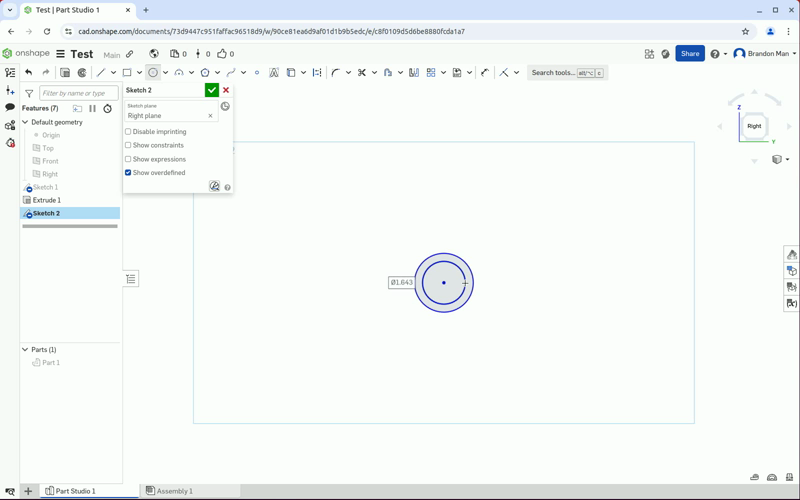
scroll(-6)
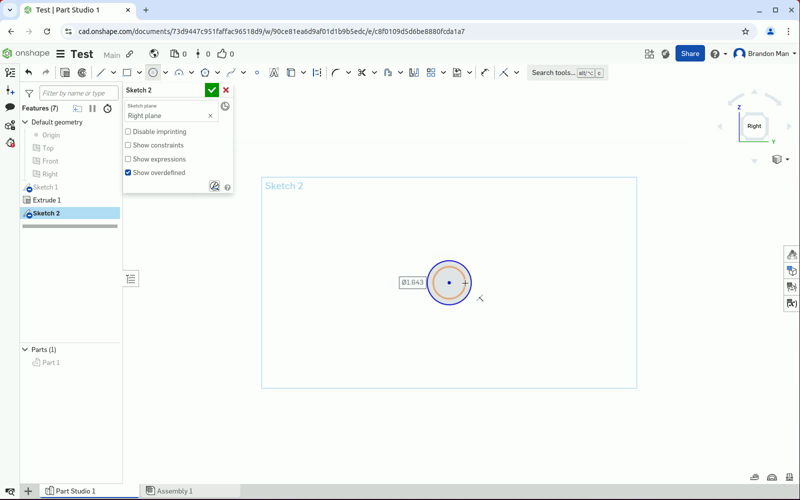
scroll(-6)
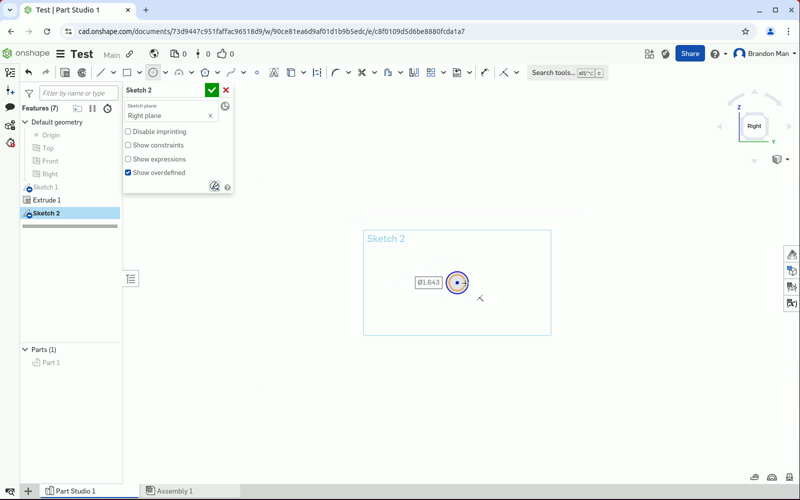
scroll(-6)
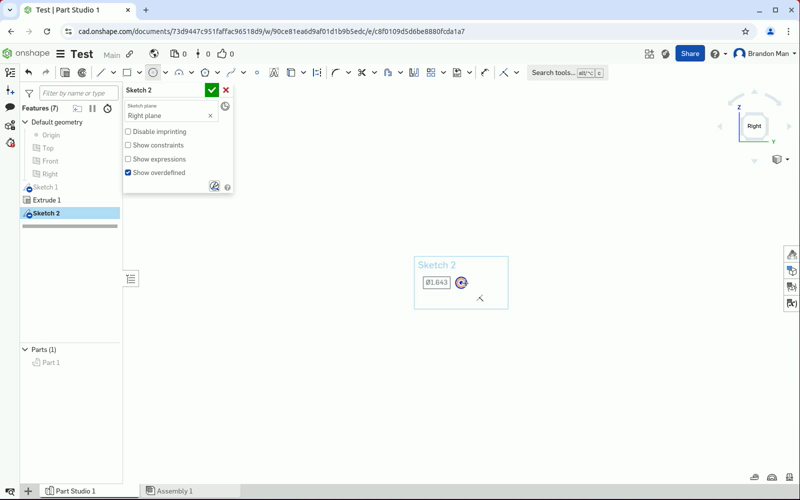
key(esc)
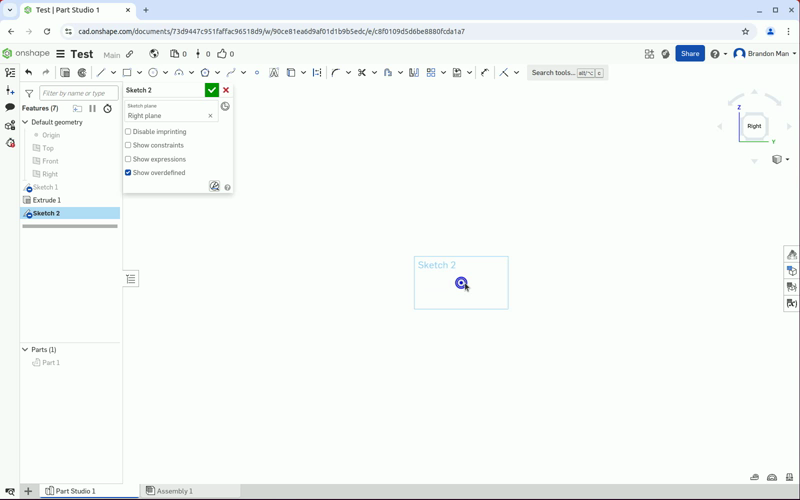
mouse_move(462, 277)
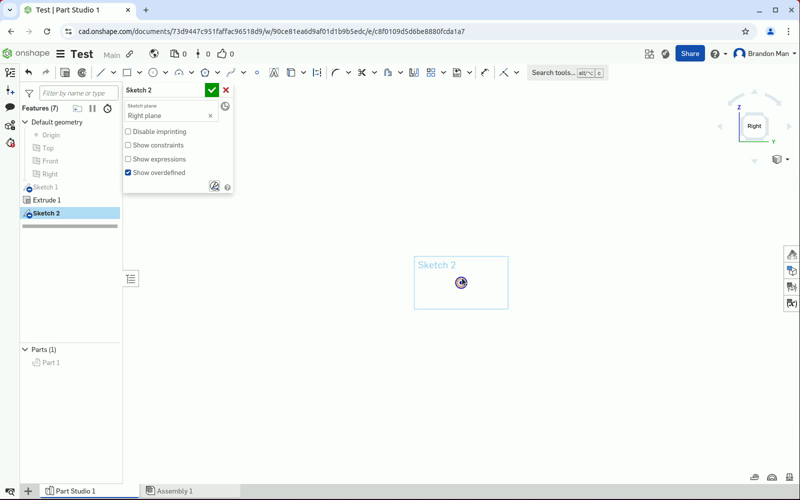
scroll(6)
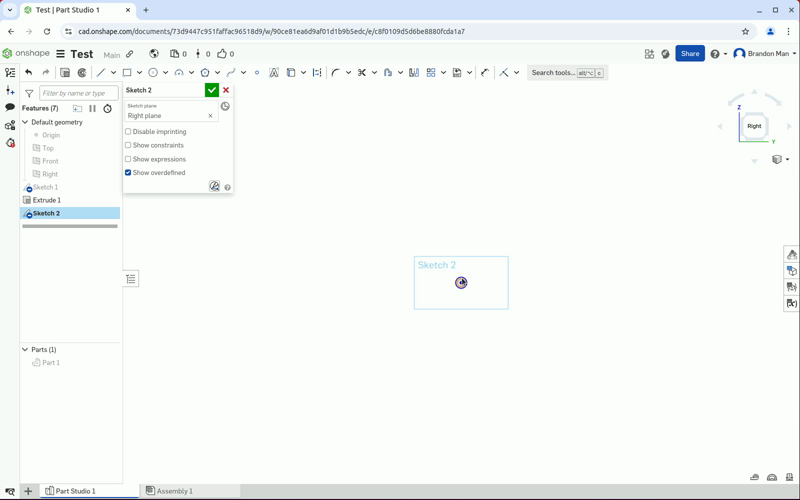
scroll(6)
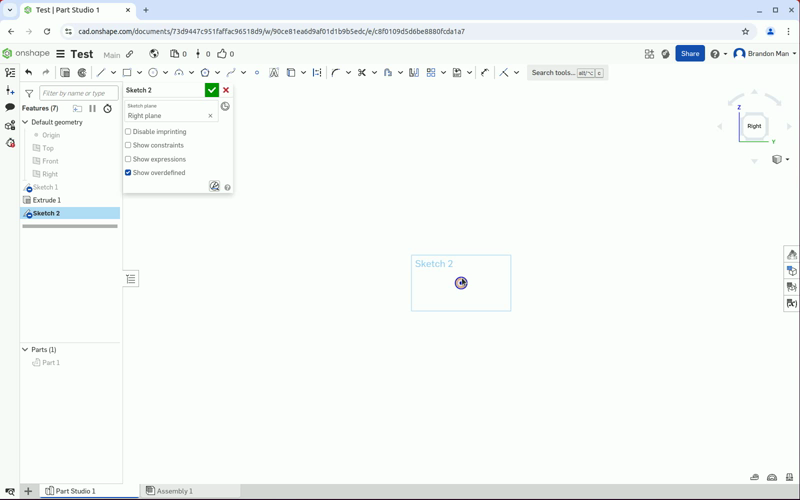
scroll(6)
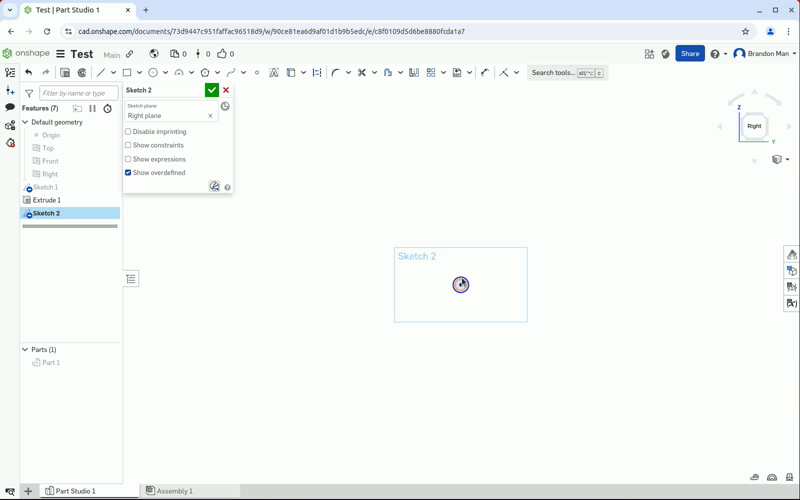
scroll(6)
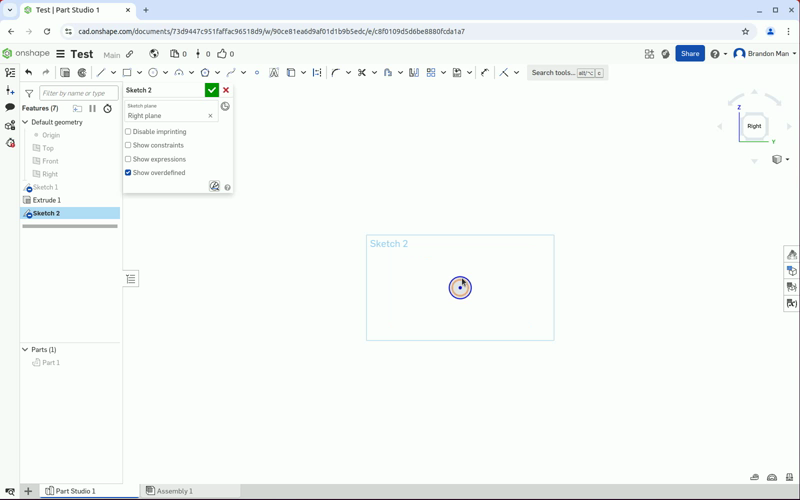
scroll(6)
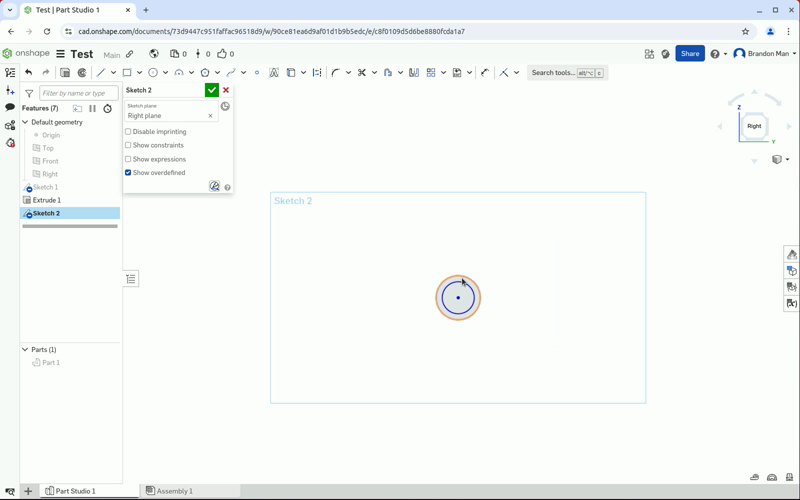
scroll(6)
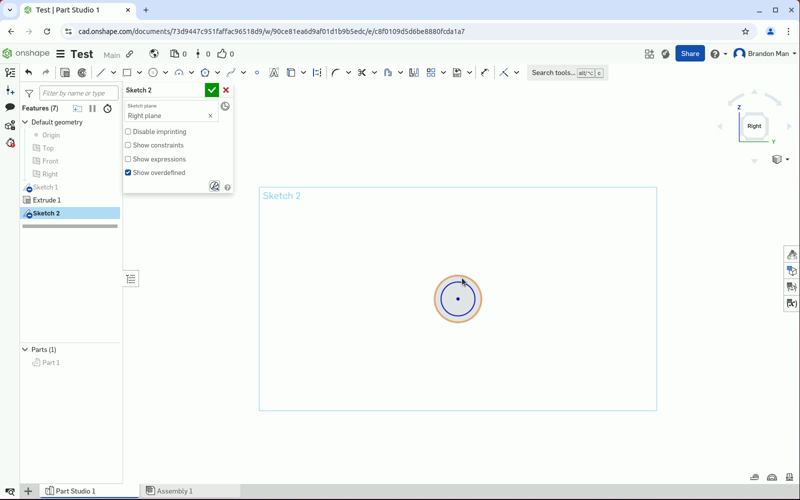
scroll(6)
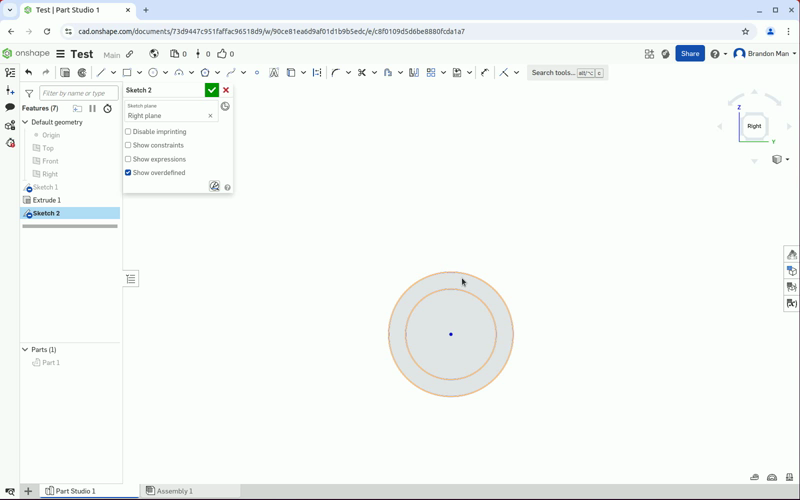
click(462, 277)
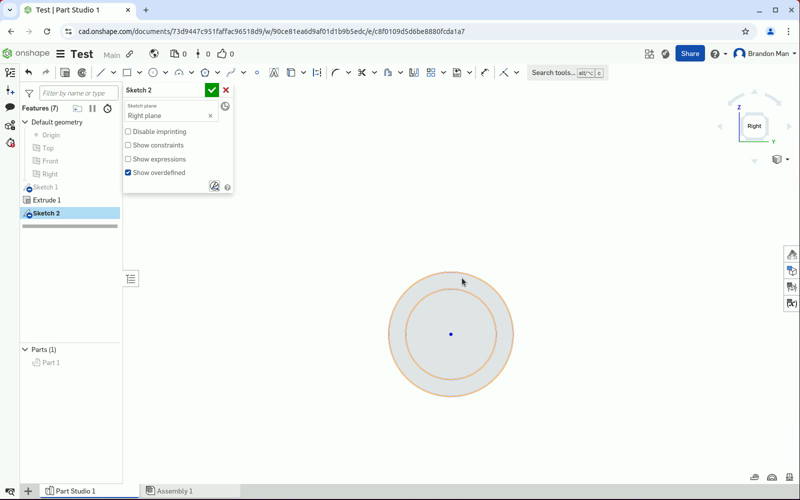
scroll(-6)
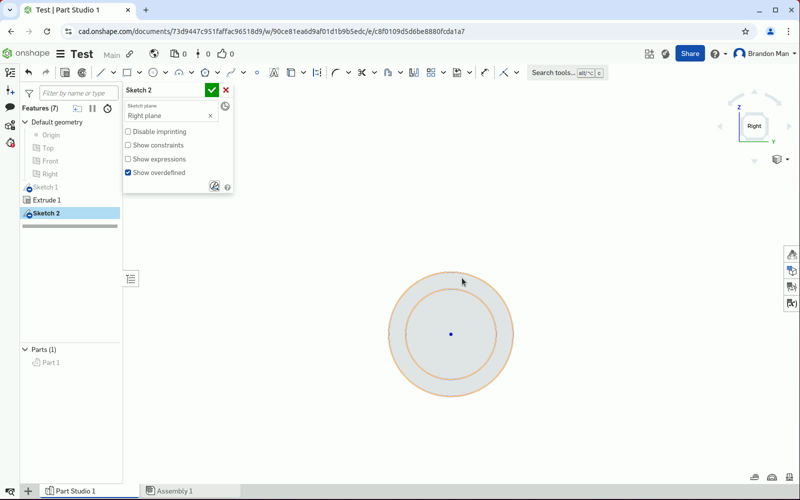
scroll(-6)
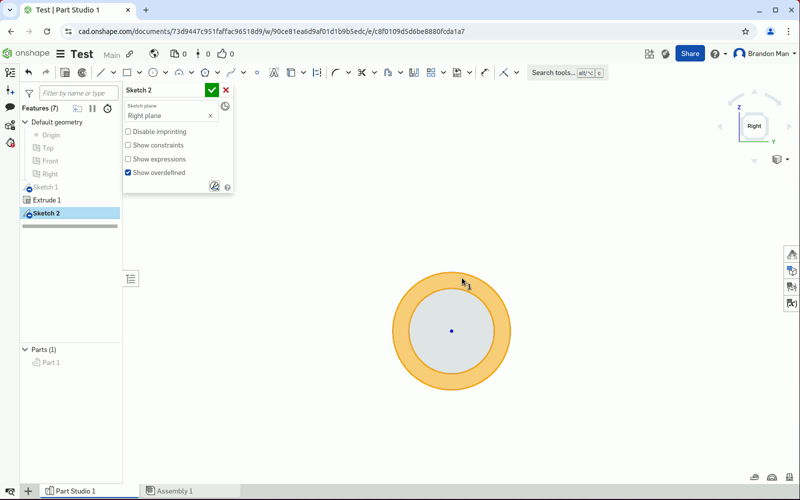
scroll(-6)
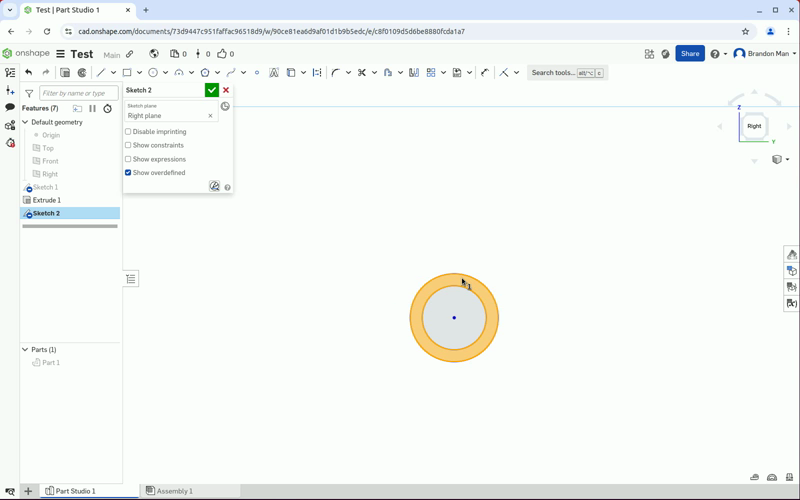
scroll(-6)
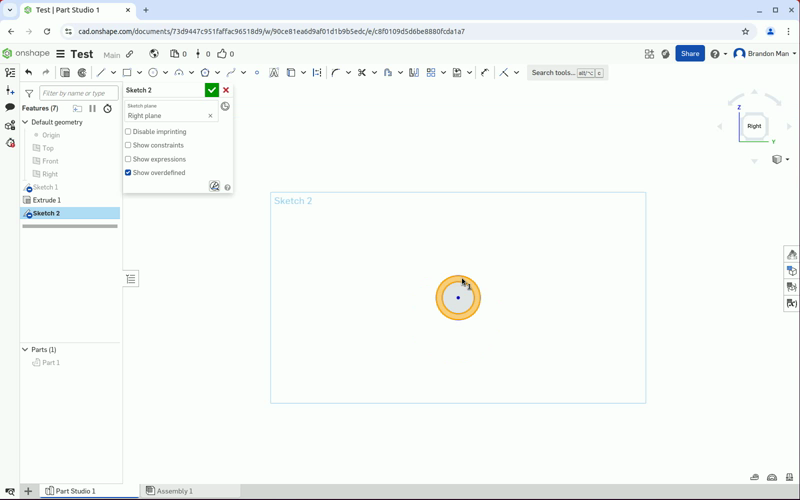
scroll(-6)
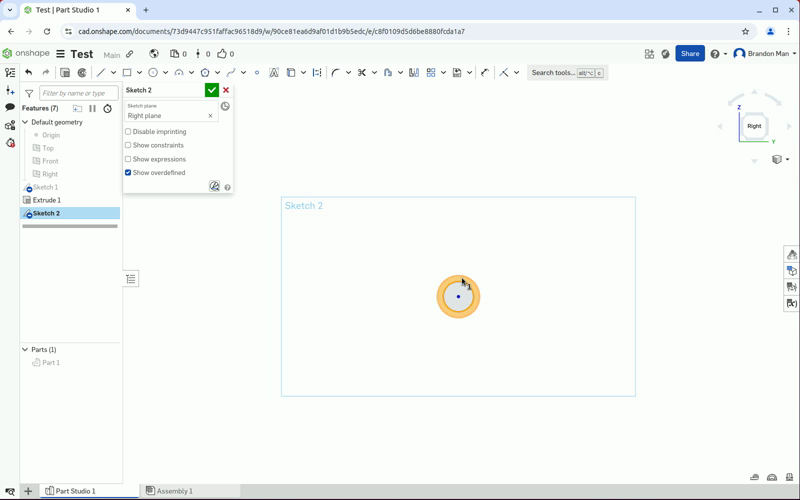
scroll(-6)
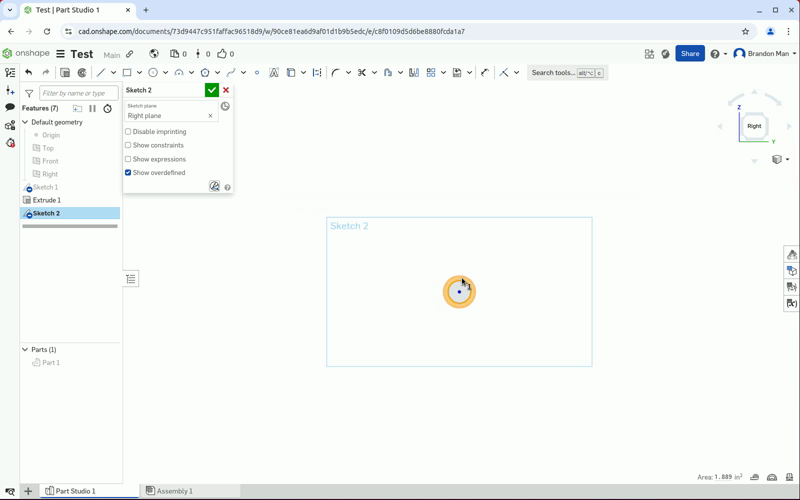
scroll(-6)
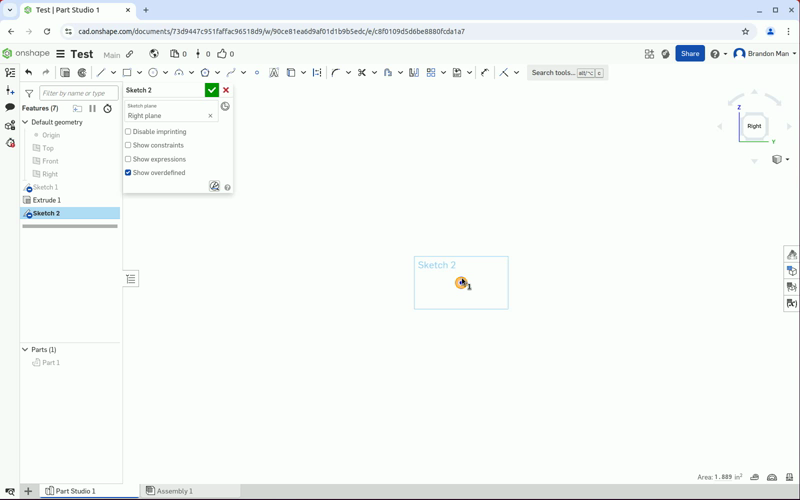
mouse_move(73, 352)
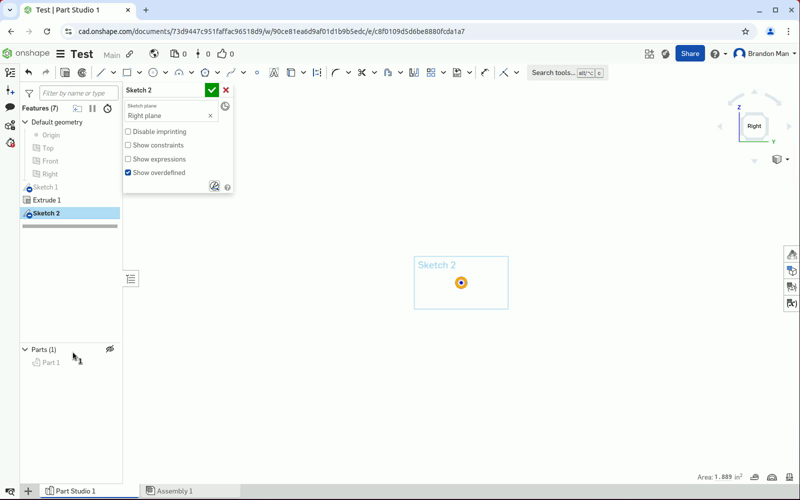
key(shift+y)
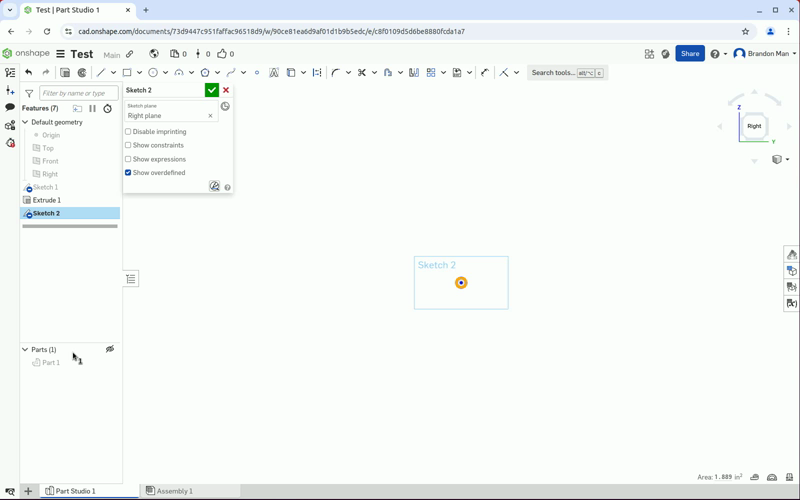
key(shift+e)
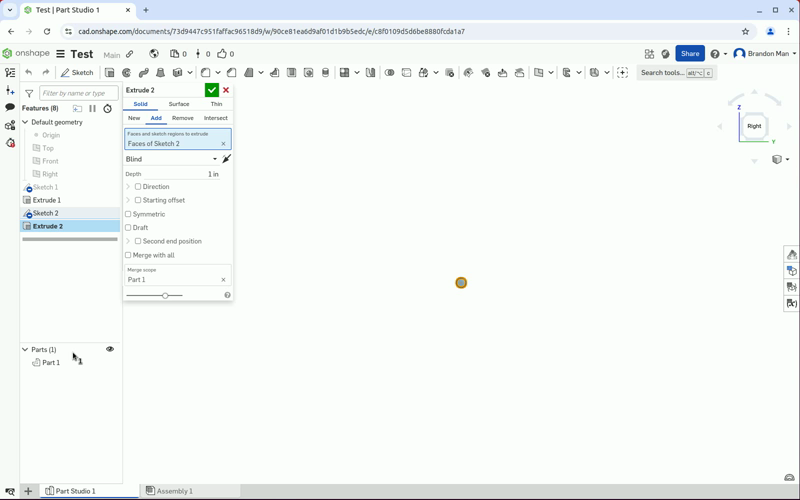
mouse_move(143, 106)
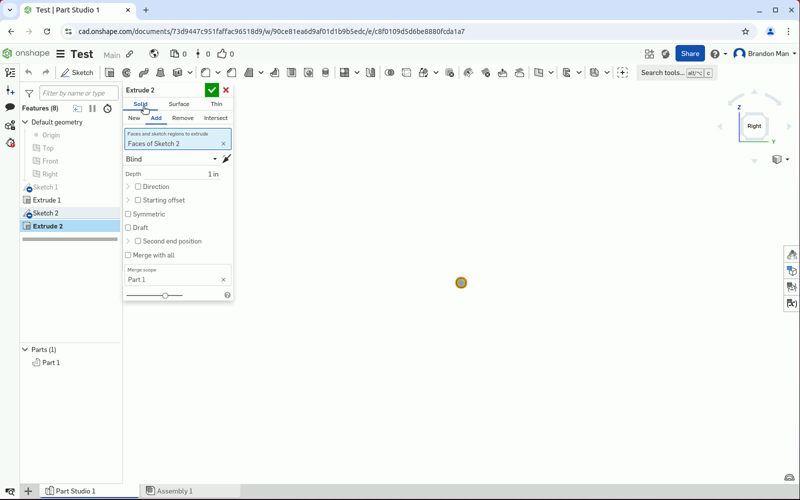
click(143, 106)
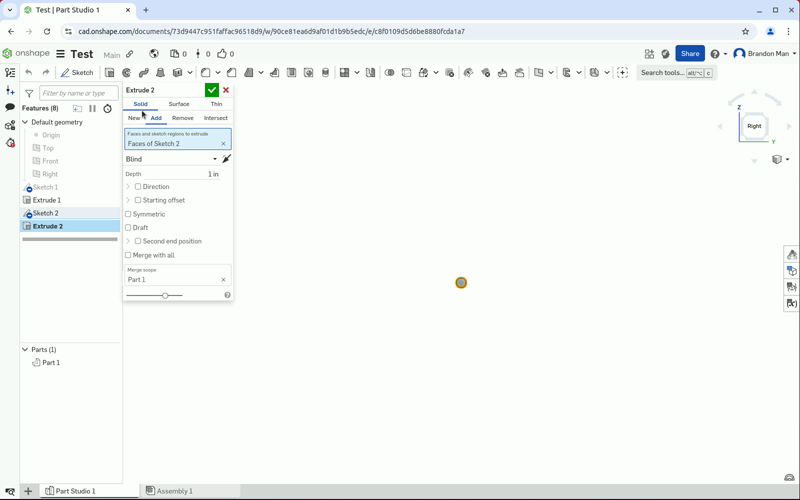
mouse_move(137, 120)
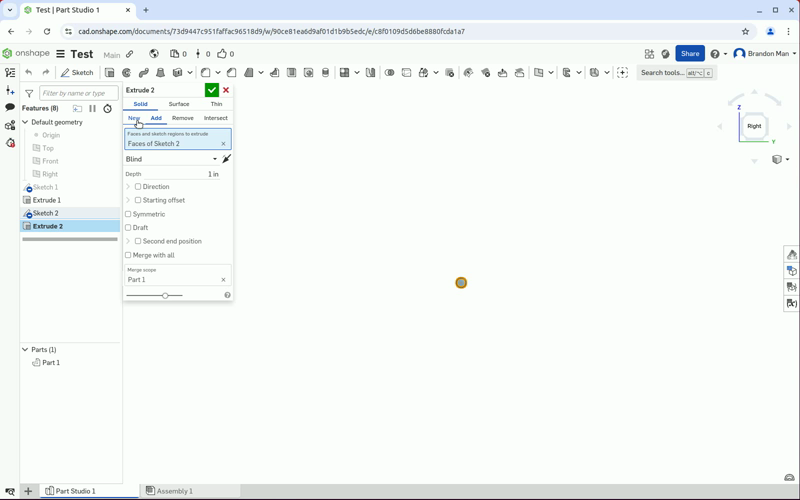
click(137, 120)
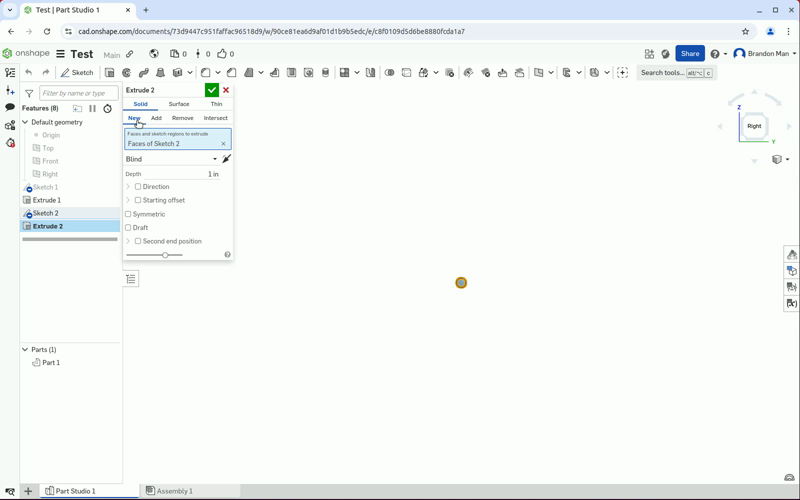
key(tab, 4)
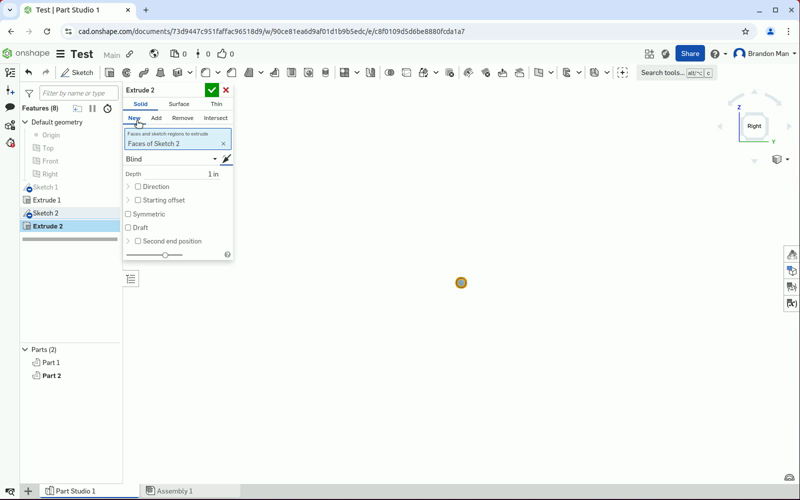
text(-21.664)
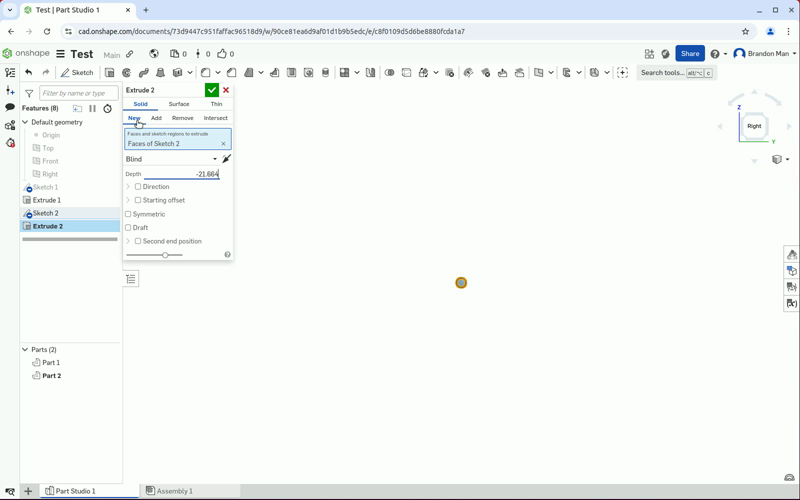
key(enter)
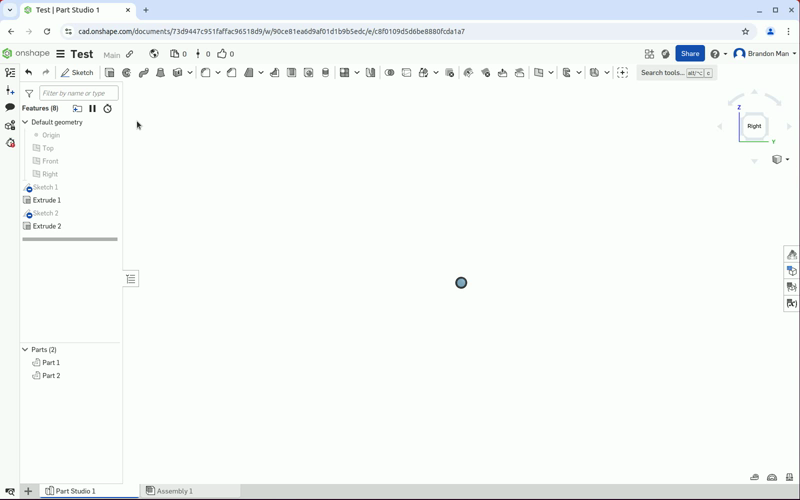
key(shift+h)
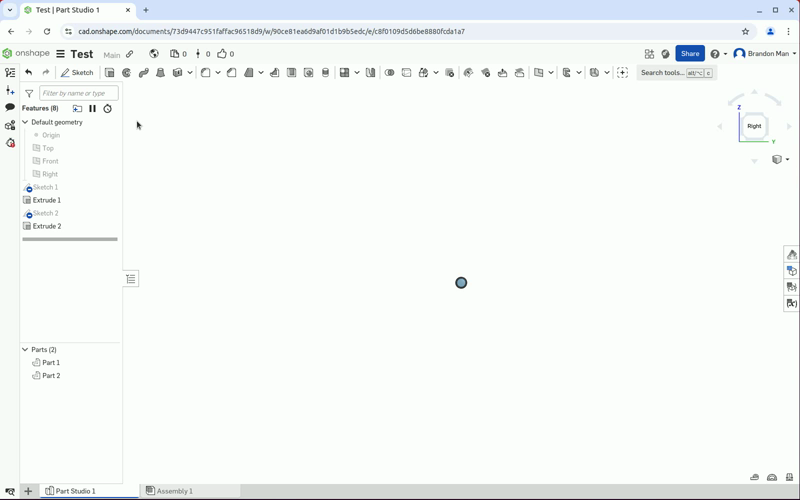
key(shift+h)
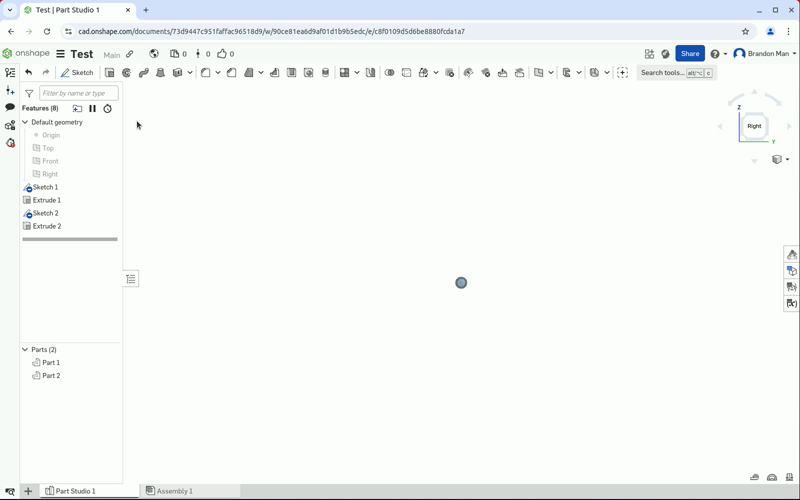
key(shift+7)
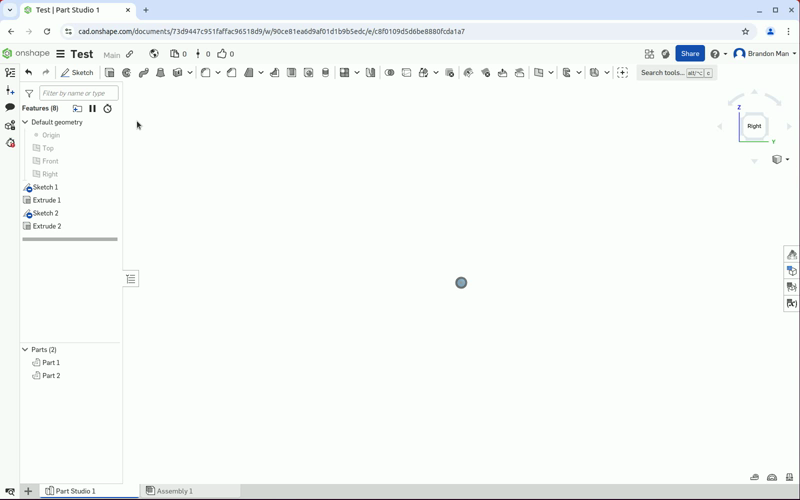
key(right, 2)
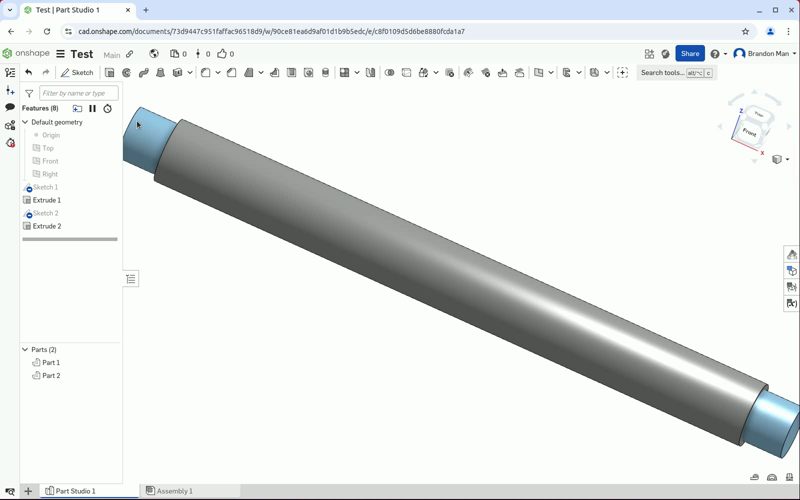
key(down, 2)
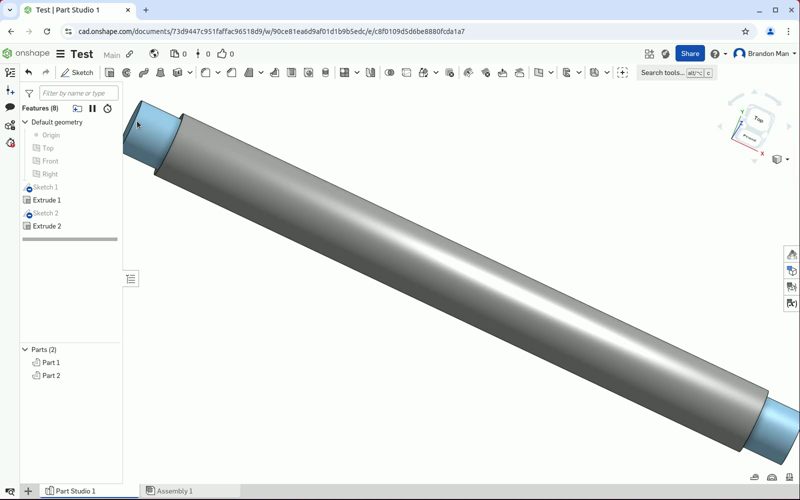
key(up, 2)
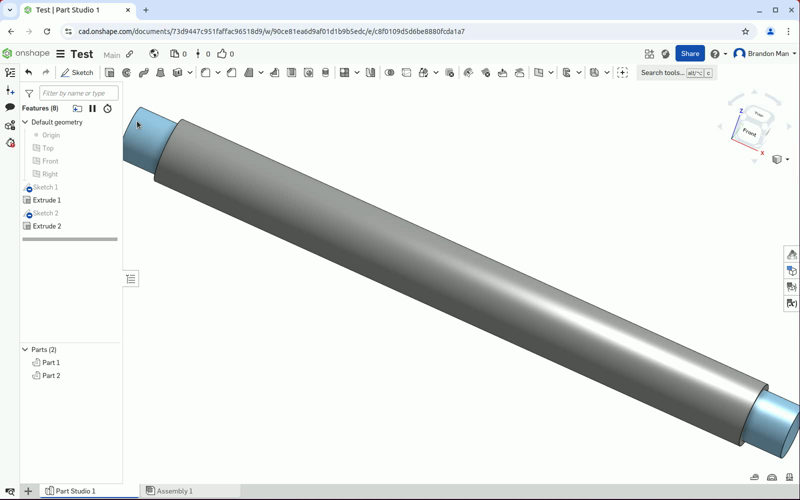
key(left, 2)
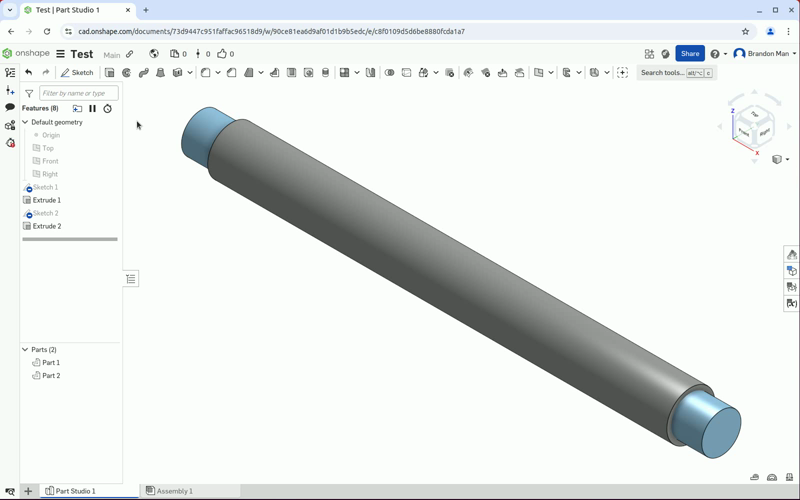
mouse_move(73, 189)
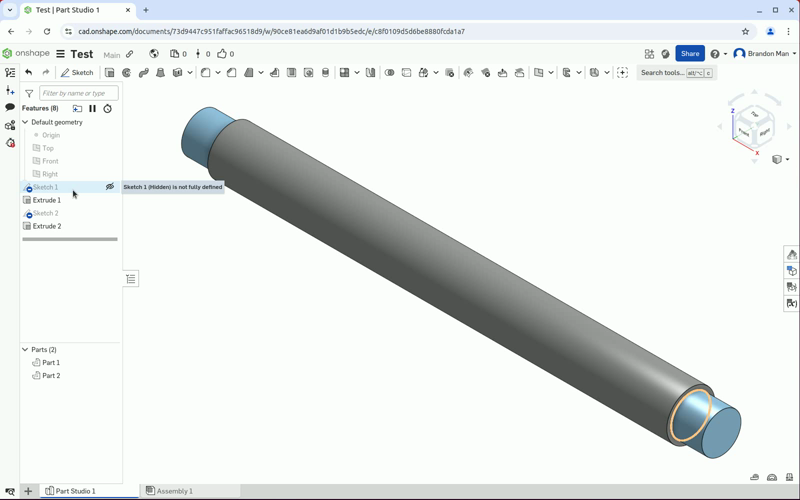
click(73, 189)